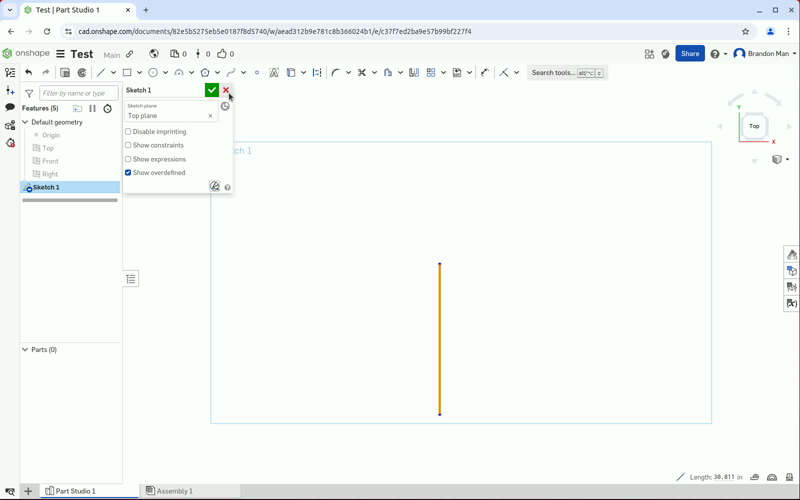
key(shift+h)
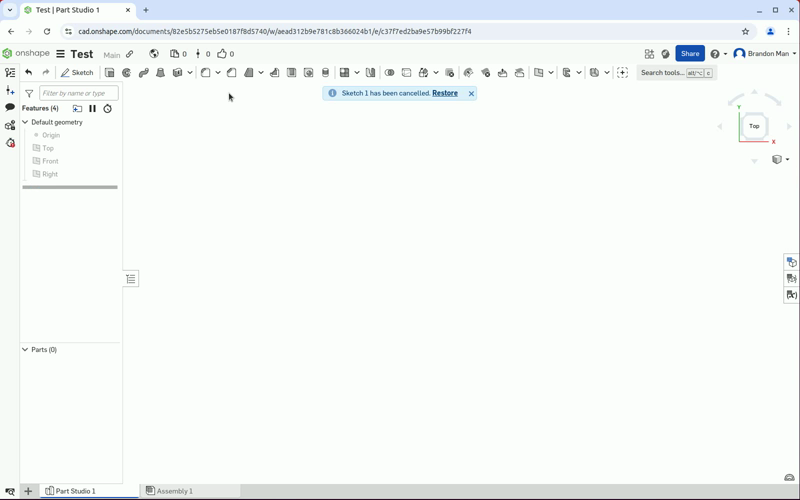
mouse_move(73, 352)
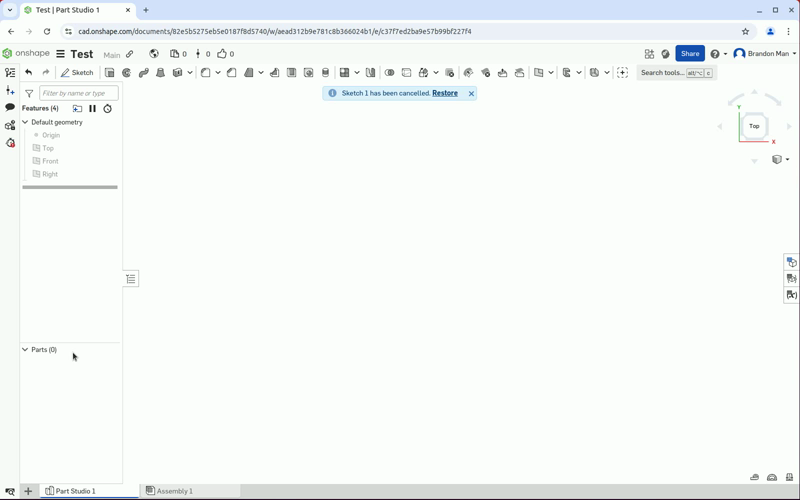
key(y)
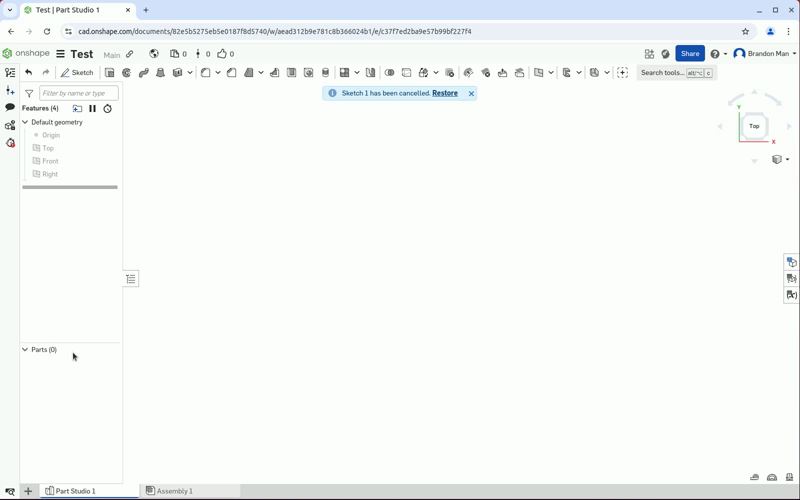
key(shift+p)
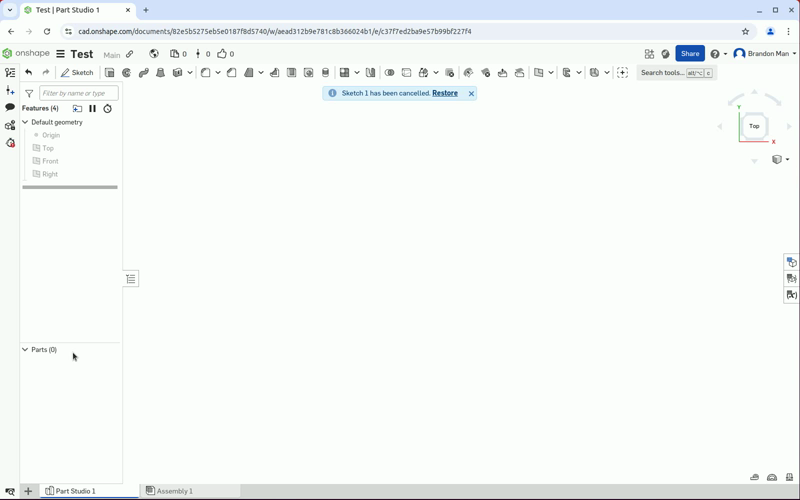
key(space)
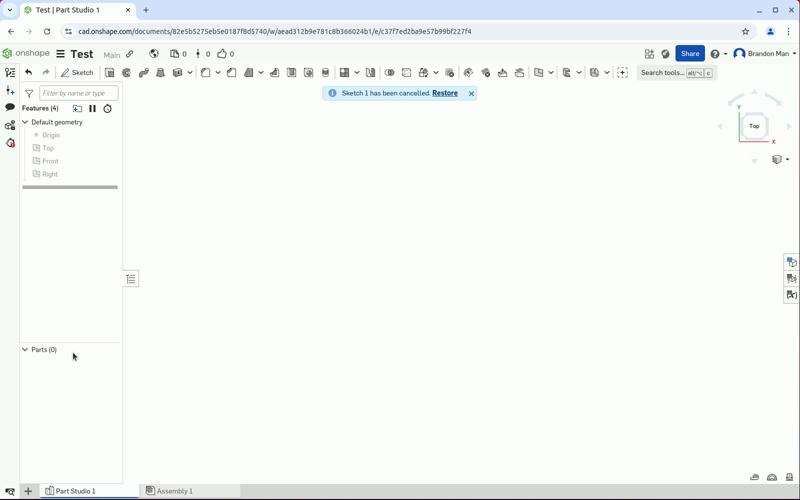
key_down(shift)
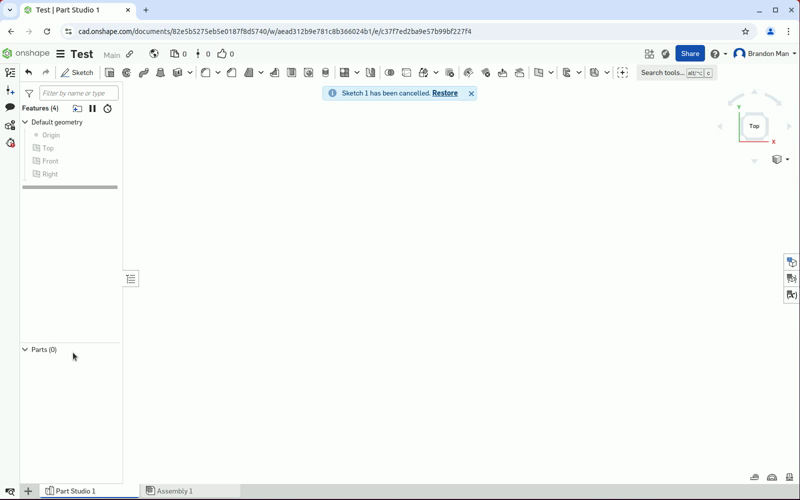
key(up)
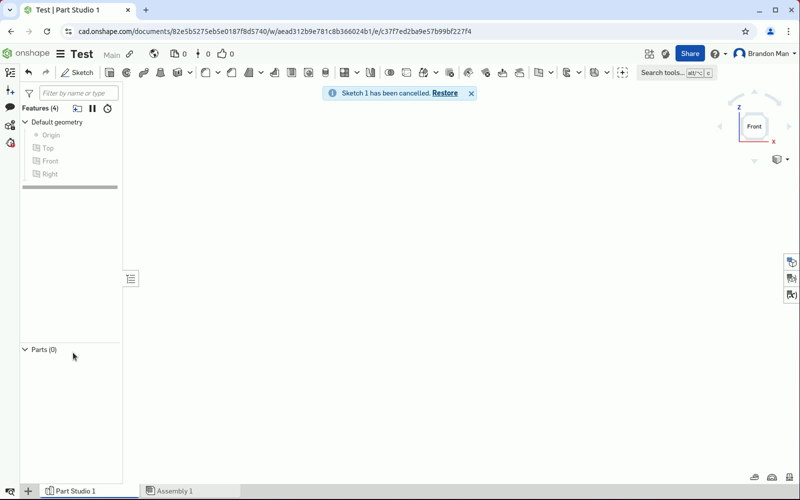
key_up(shift)
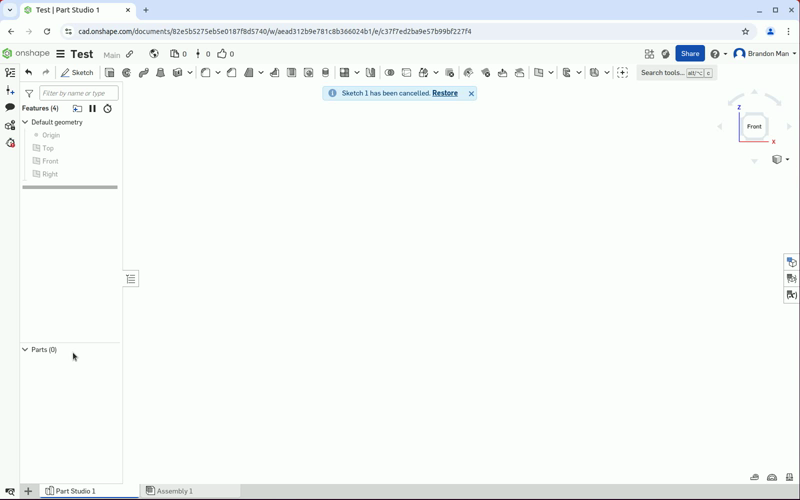
mouse_move(73, 352)
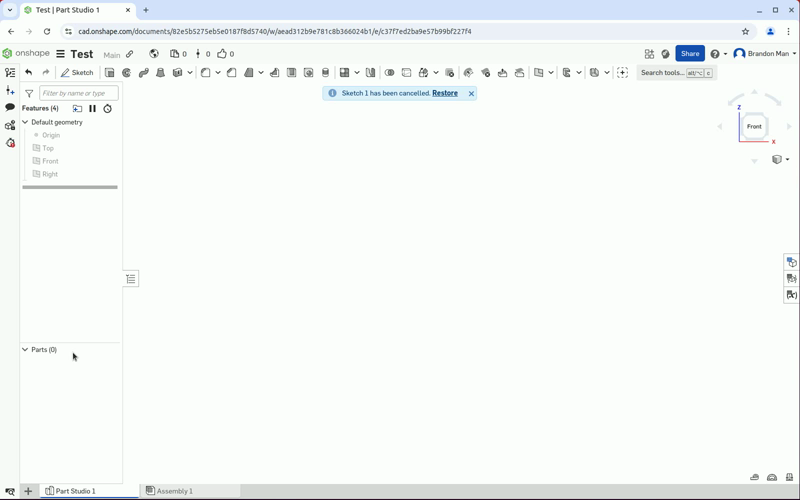
key(shift+y)
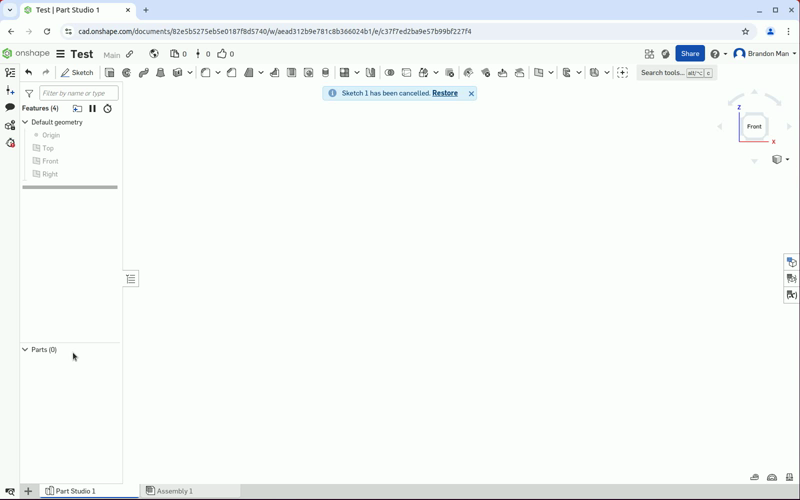
key(shift+s)
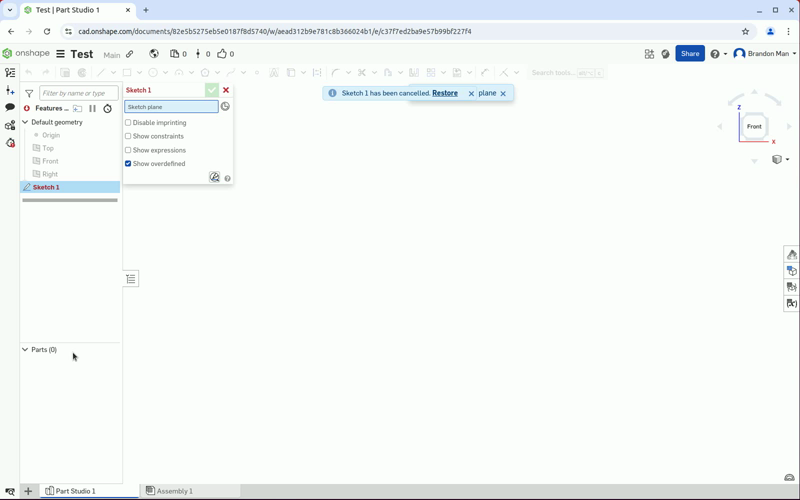
mouse_move(73, 163)
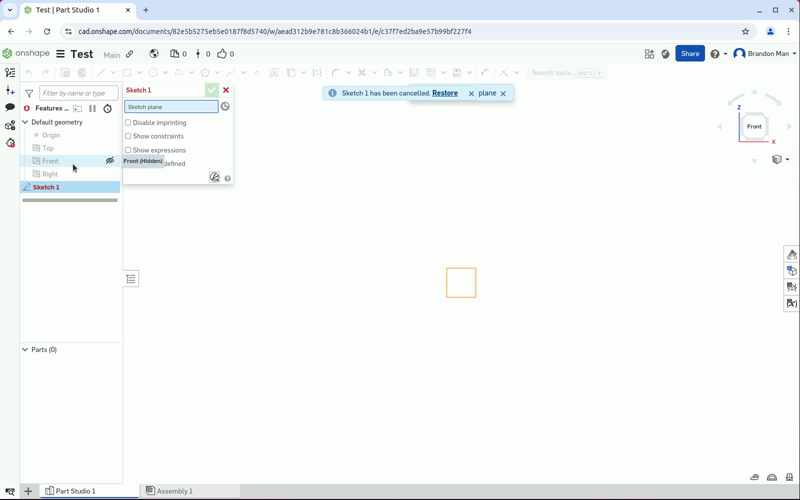
click(73, 163)
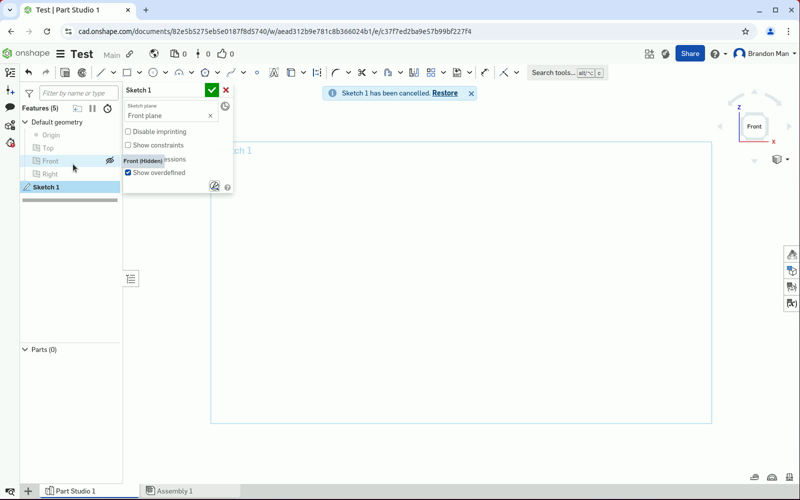
mouse_move(73, 352)
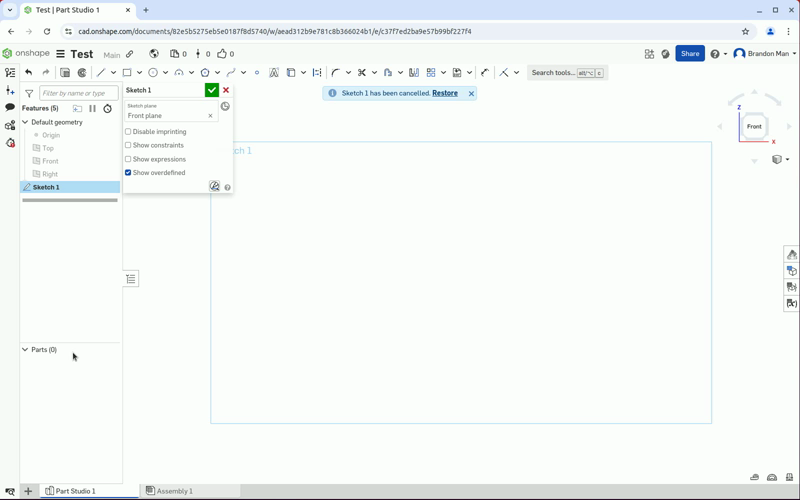
key(y)
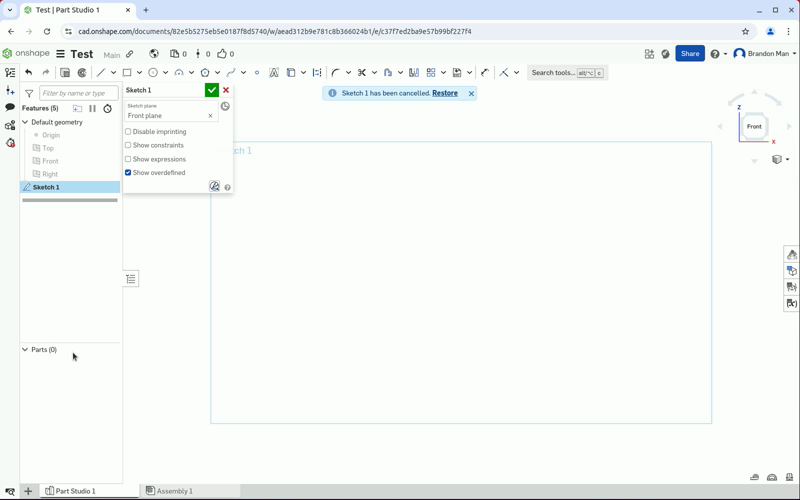
key(l)
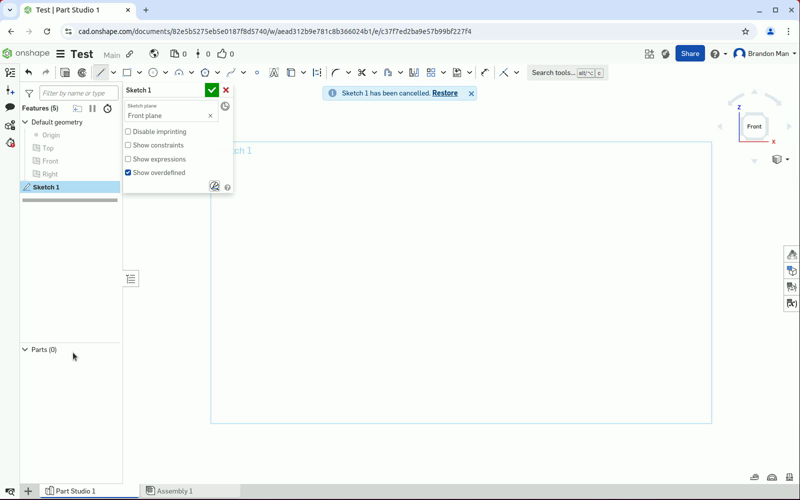
key_down(shift)
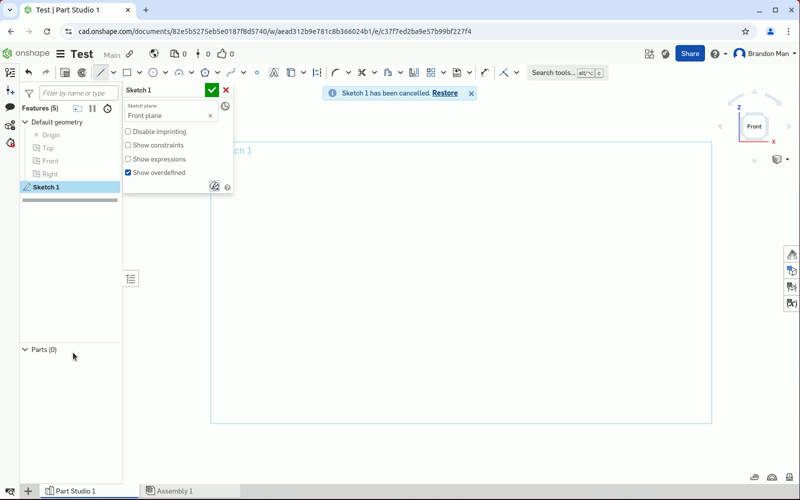
mouse_move(416, 327)
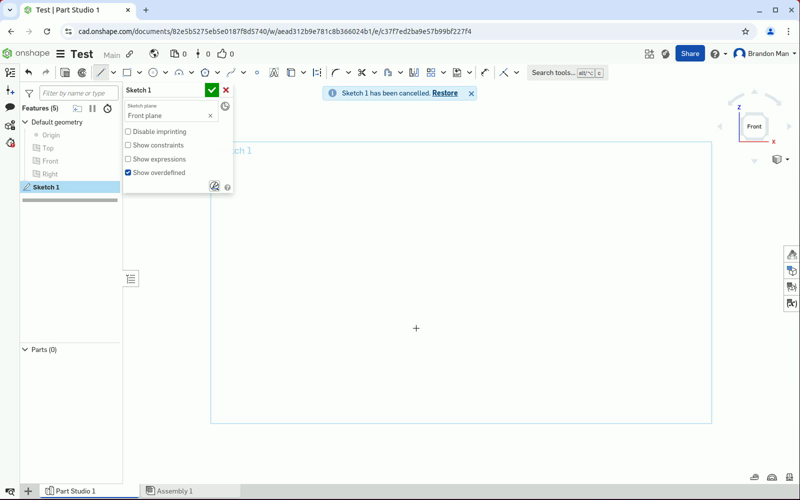
click(416, 327)
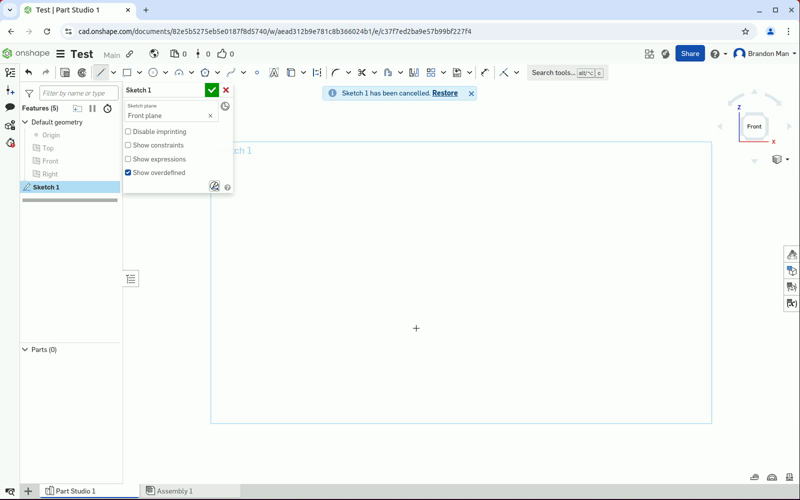
key_up(shift)
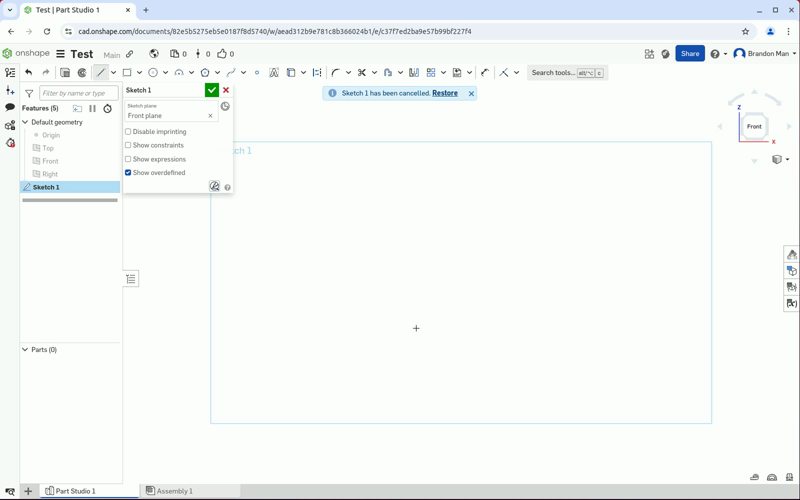
key_down(shift)
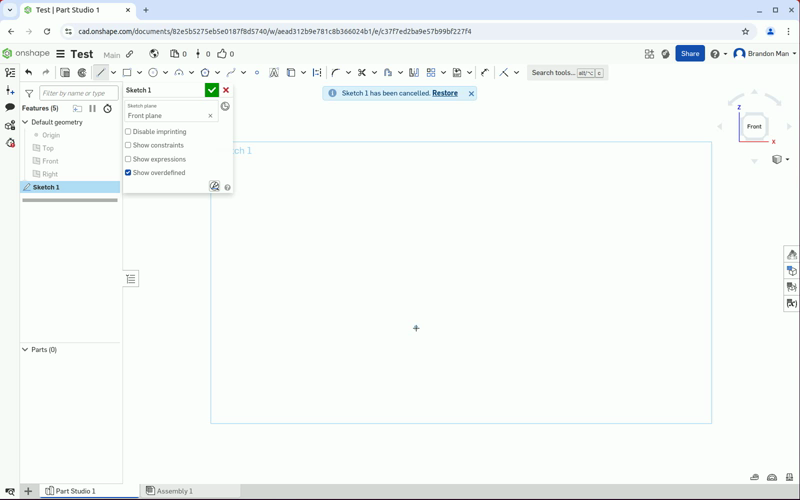
mouse_move(506, 327)
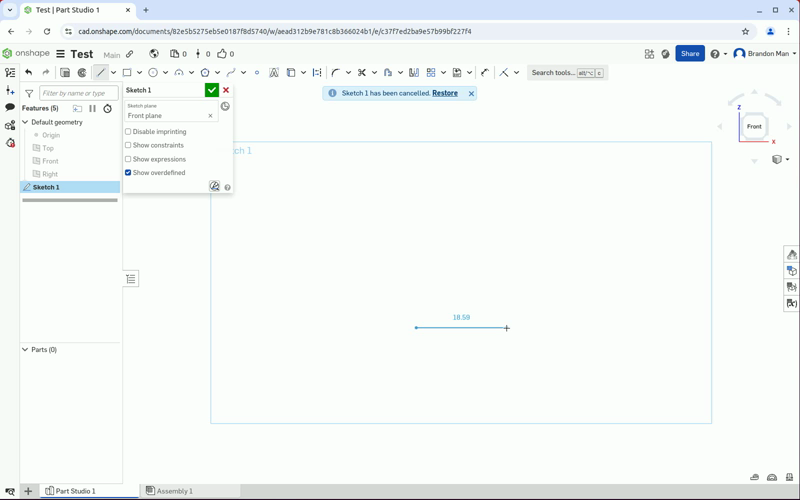
click(506, 327)
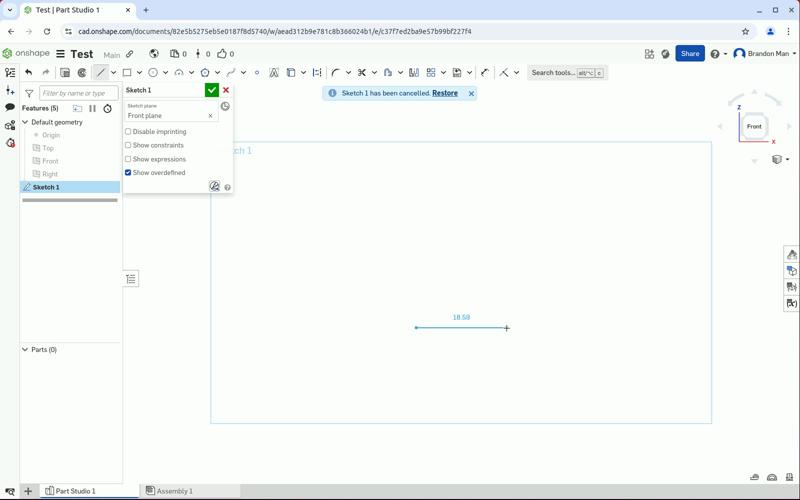
key_up(shift)
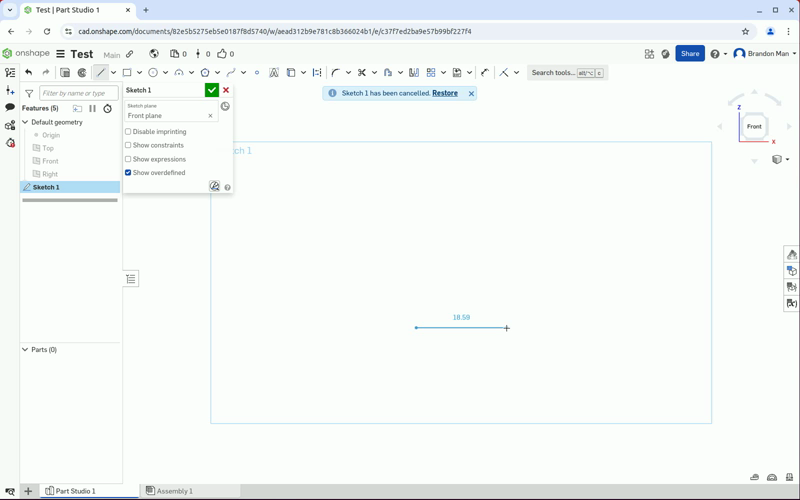
key_down(shift)
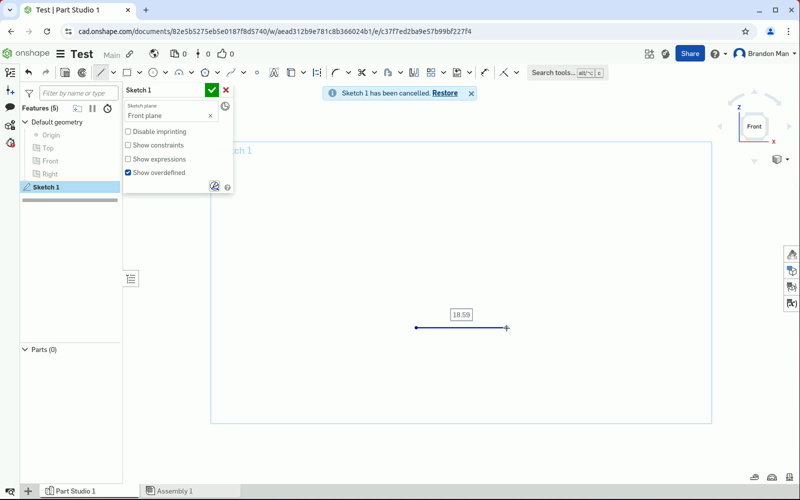
mouse_move(506, 237)
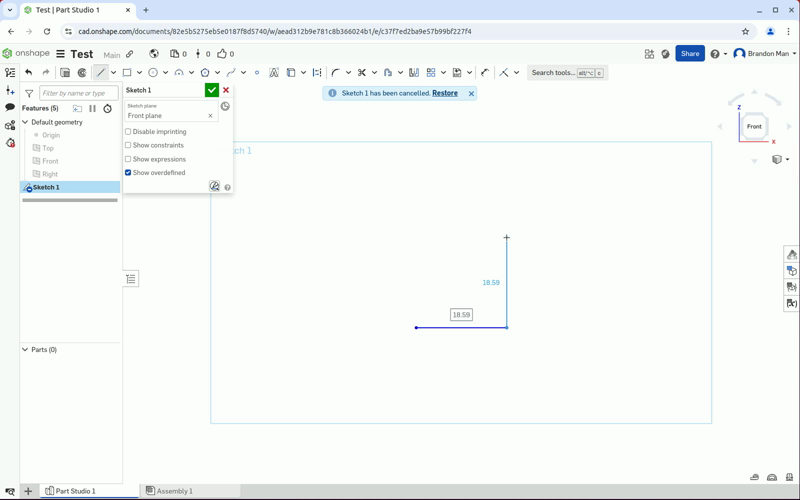
click(506, 237)
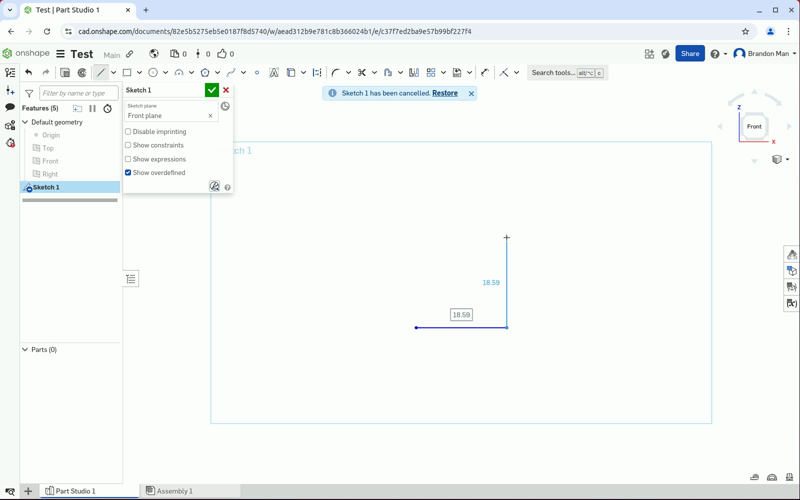
key_up(shift)
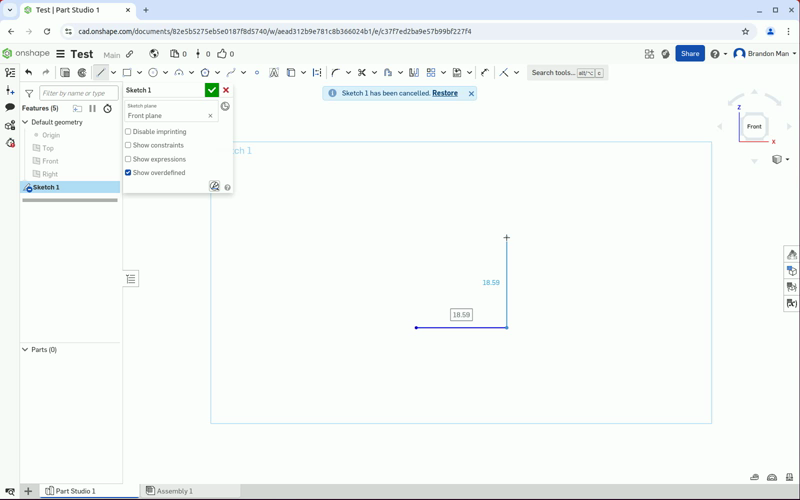
key_down(shift)
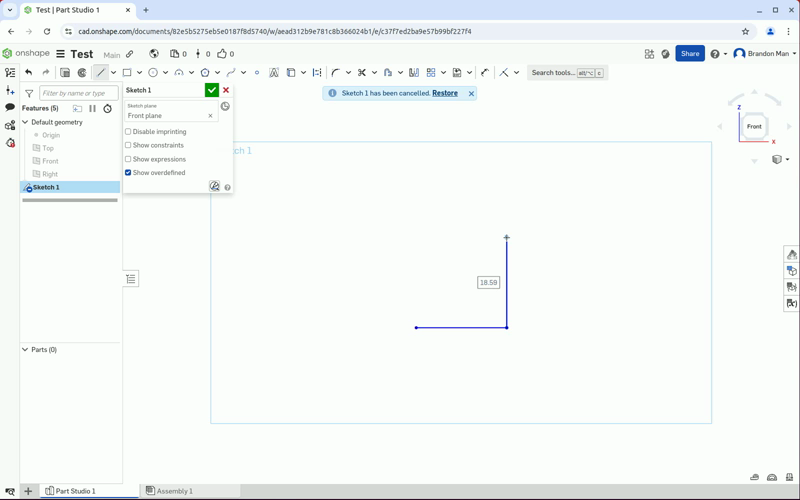
mouse_move(416, 237)
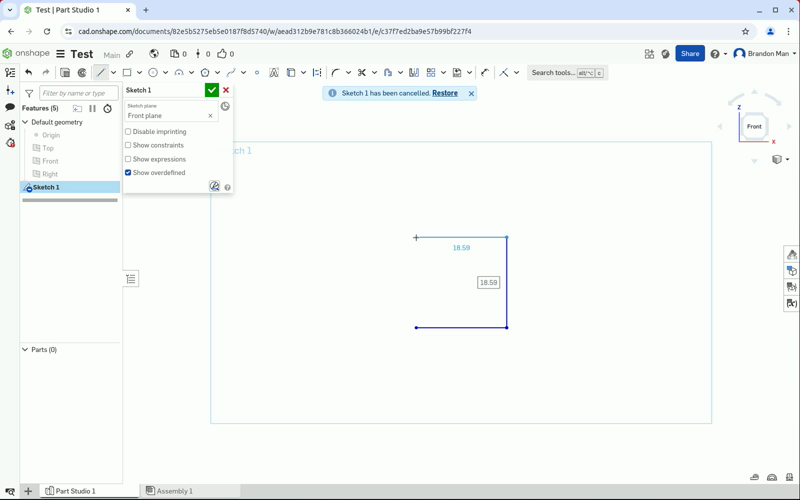
click(416, 237)
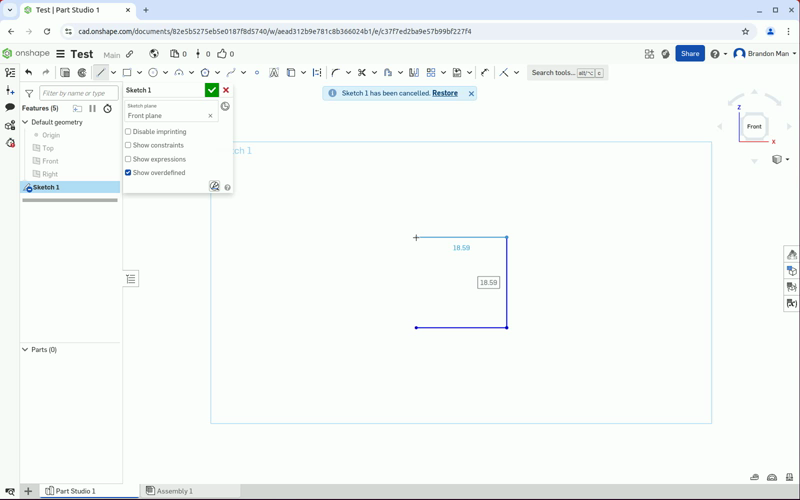
key_up(shift)
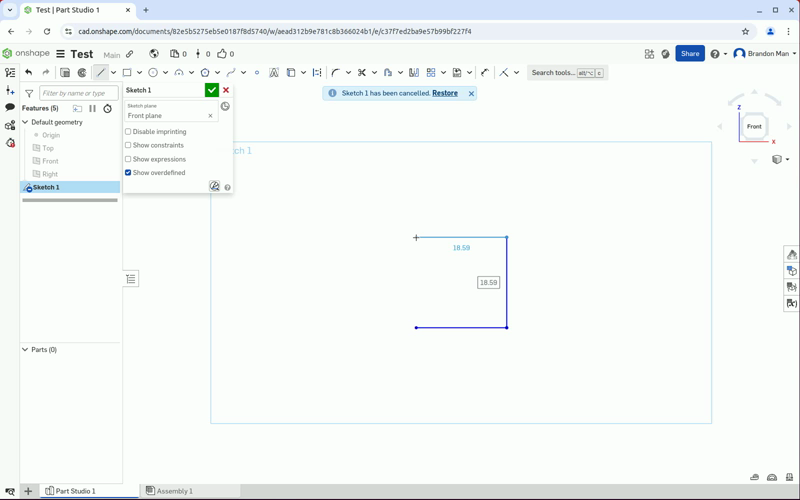
key_down(shift)
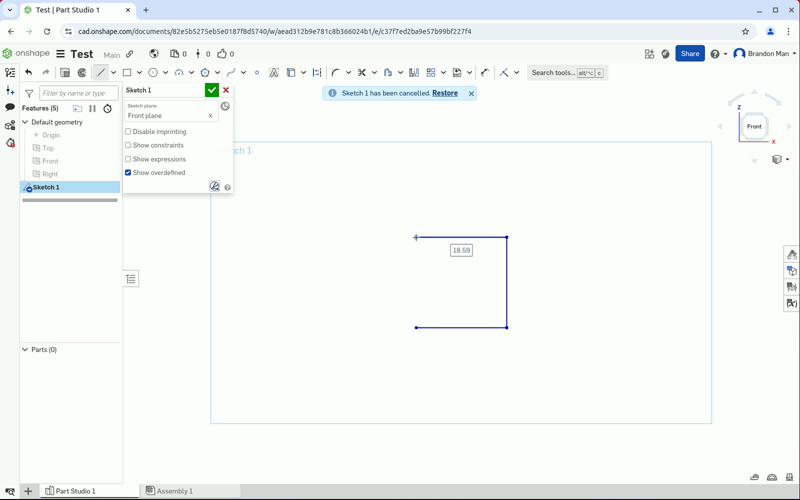
mouse_move(416, 327)
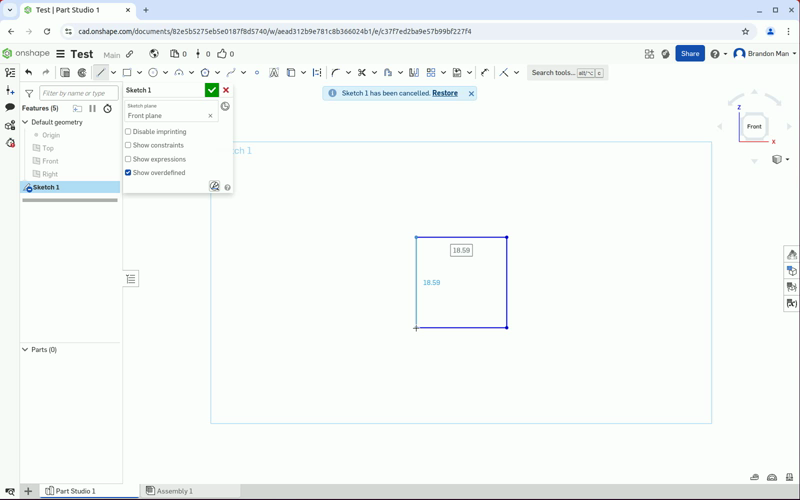
key_up(shift)
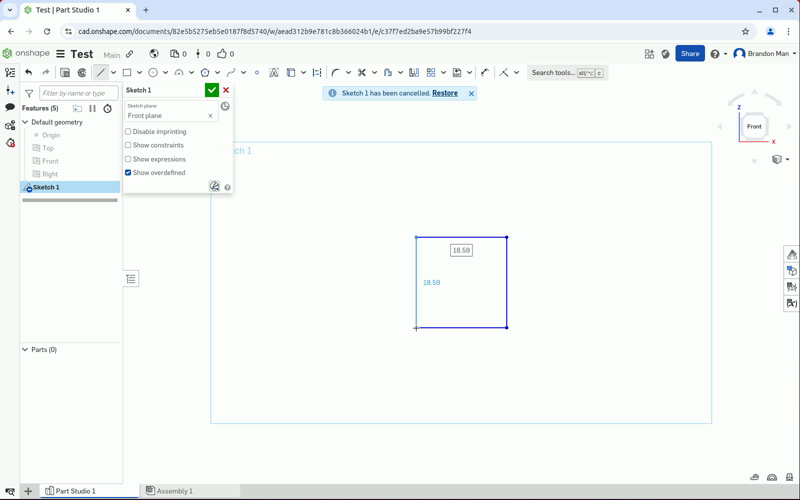
click(416, 327)
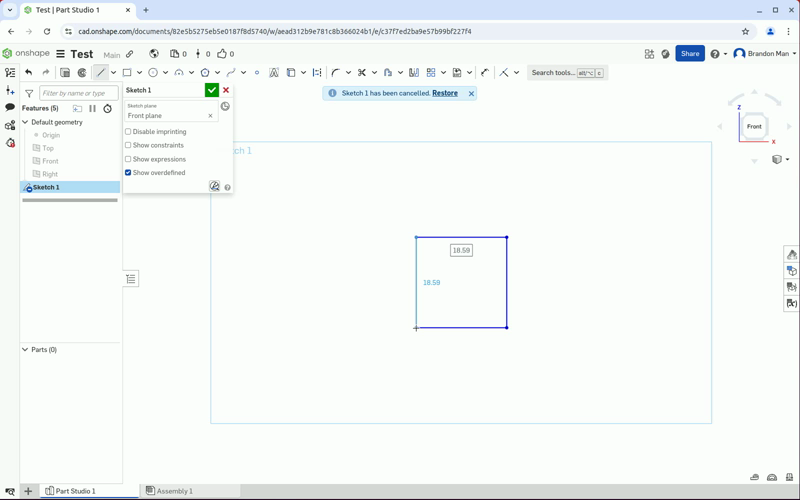
key(esc)
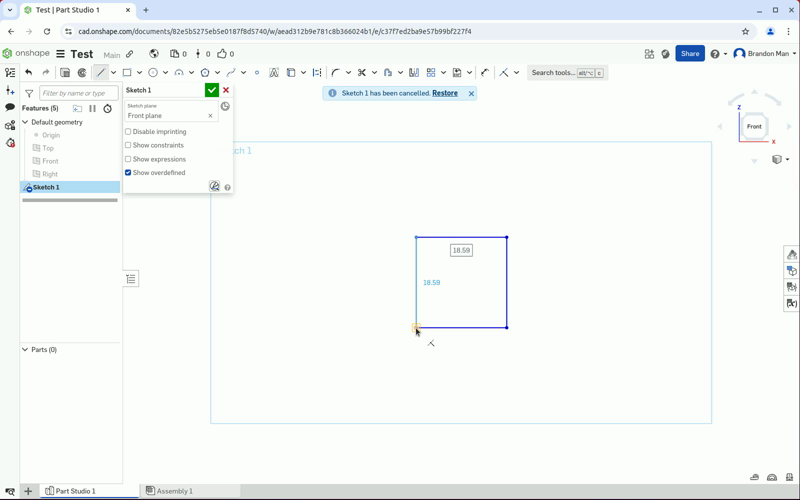
mouse_move(487, 304)
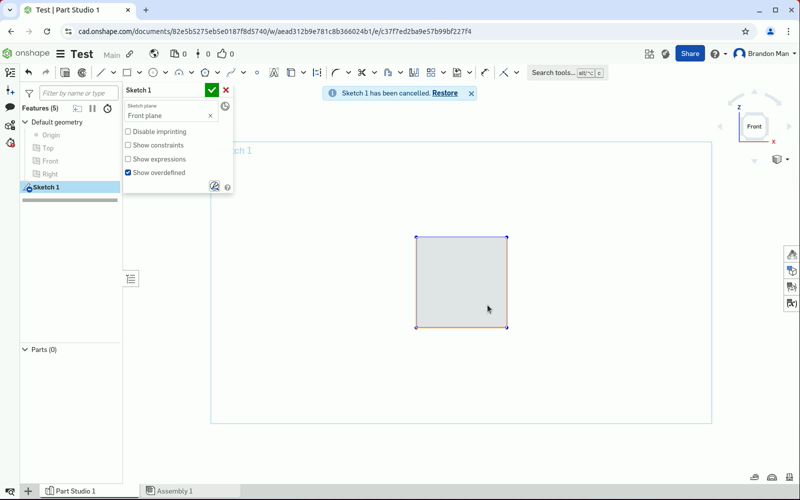
click(487, 304)
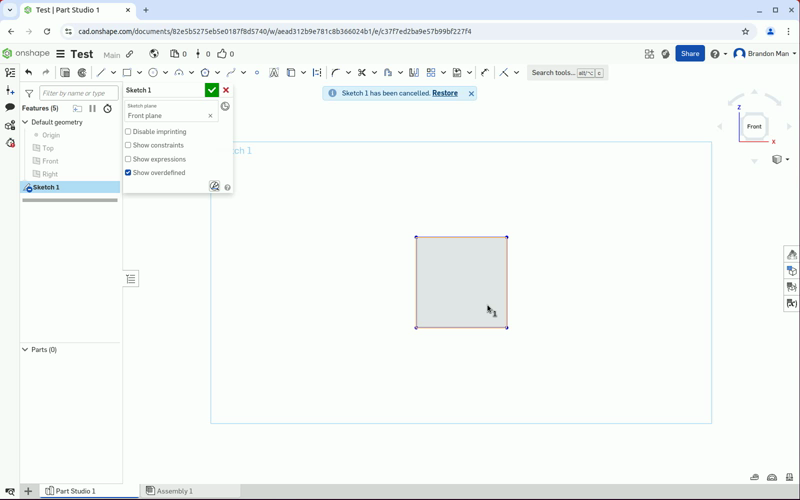
mouse_move(73, 352)
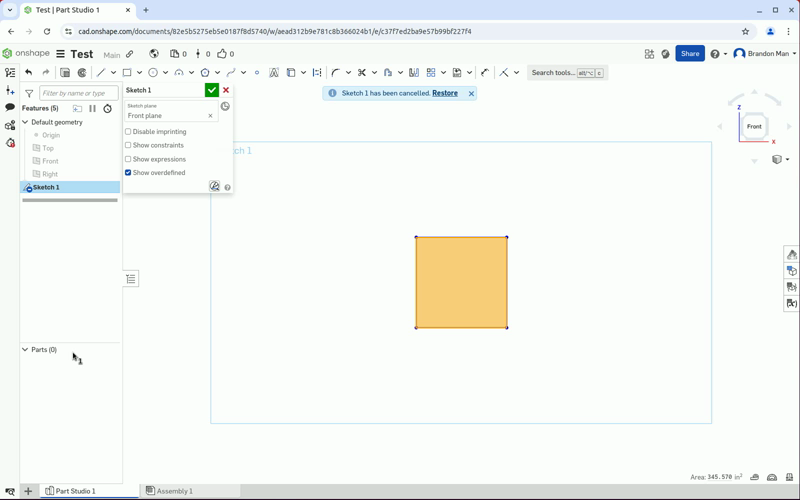
key(shift+y)
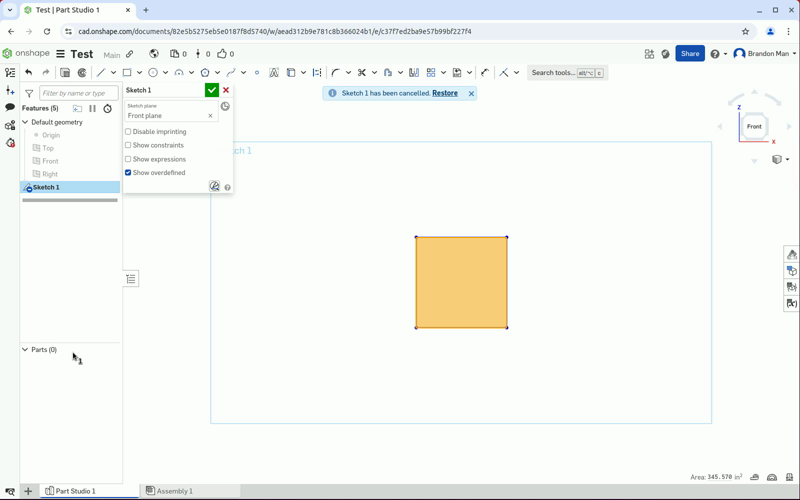
key(shift+e)
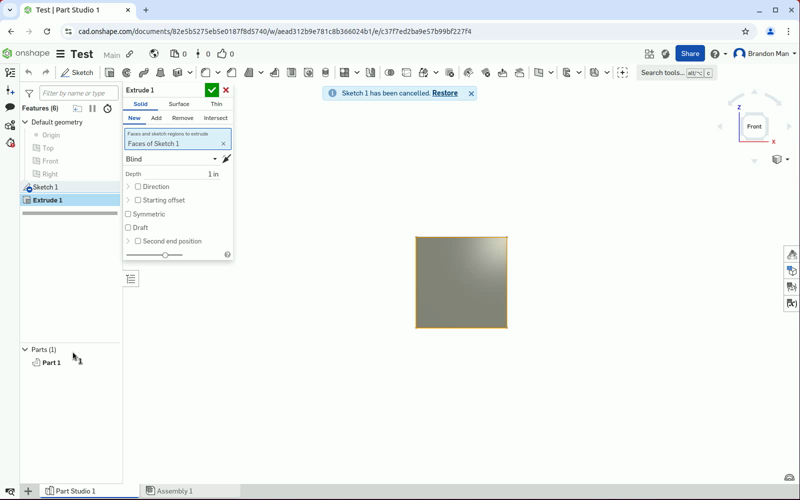
mouse_move(143, 106)
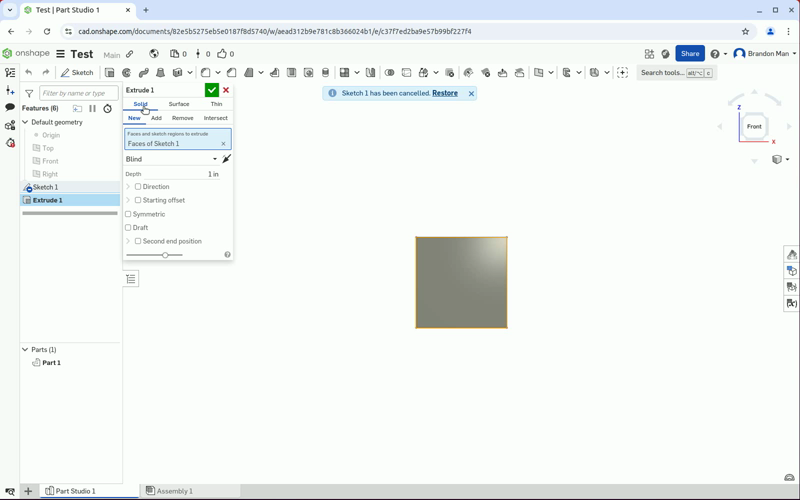
click(143, 106)
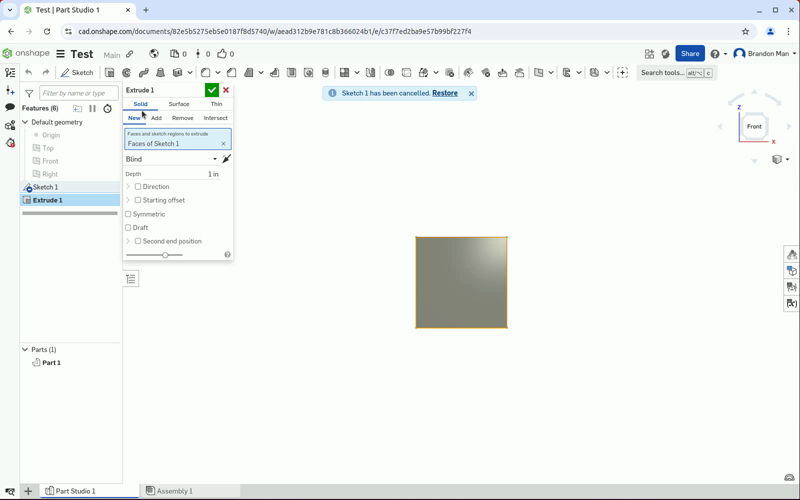
mouse_move(137, 120)
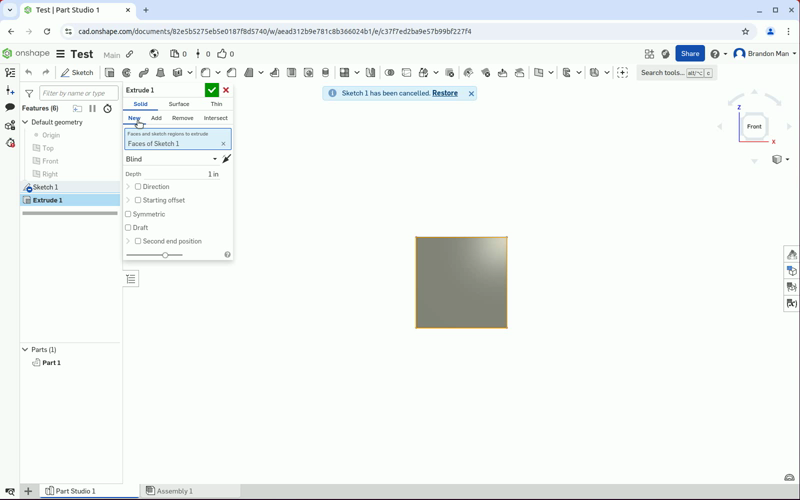
click(137, 120)
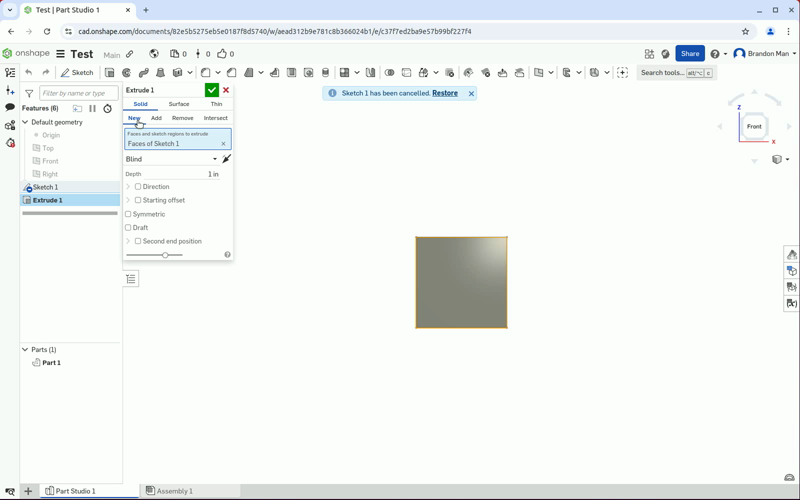
key(tab, 4)
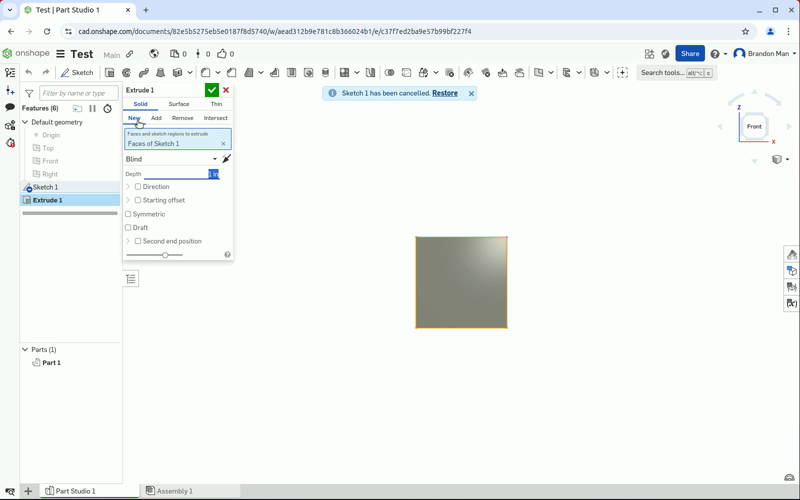
text(18.535)
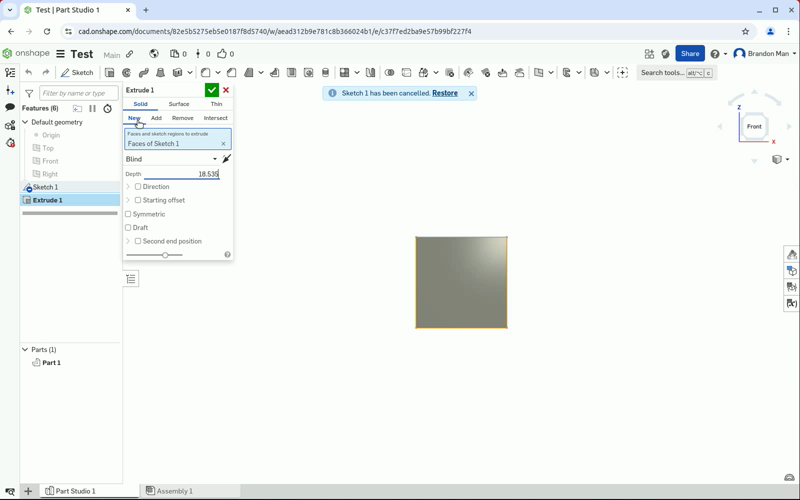
key(enter)
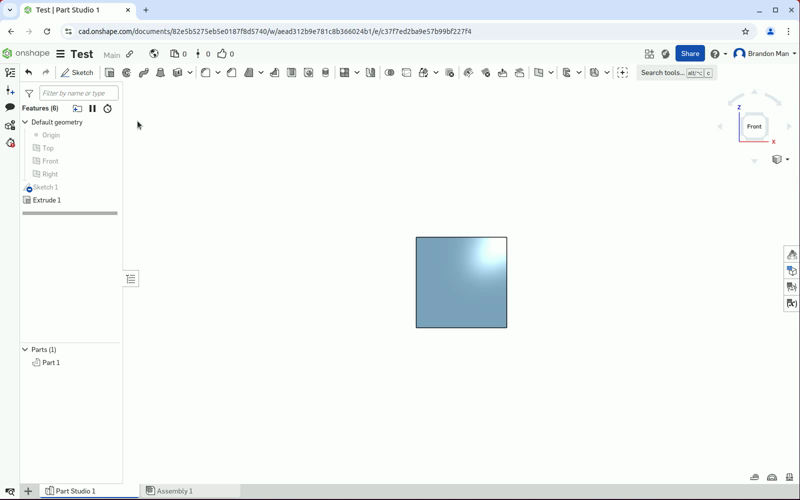
key(shift+h)
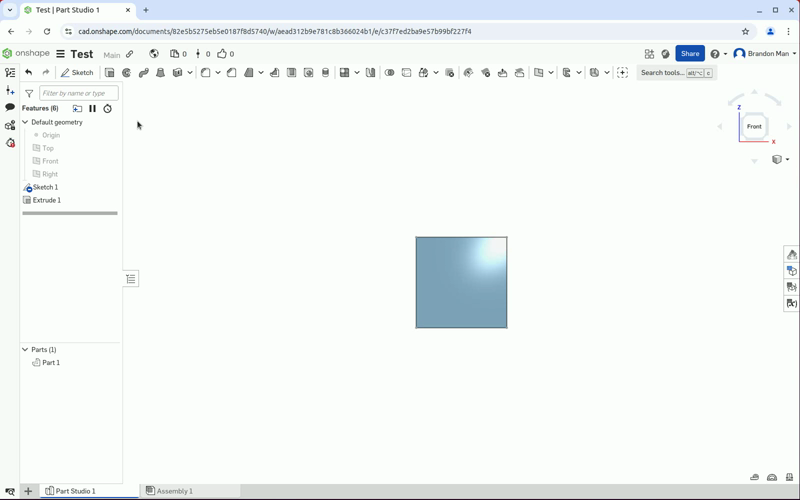
key(shift+h)
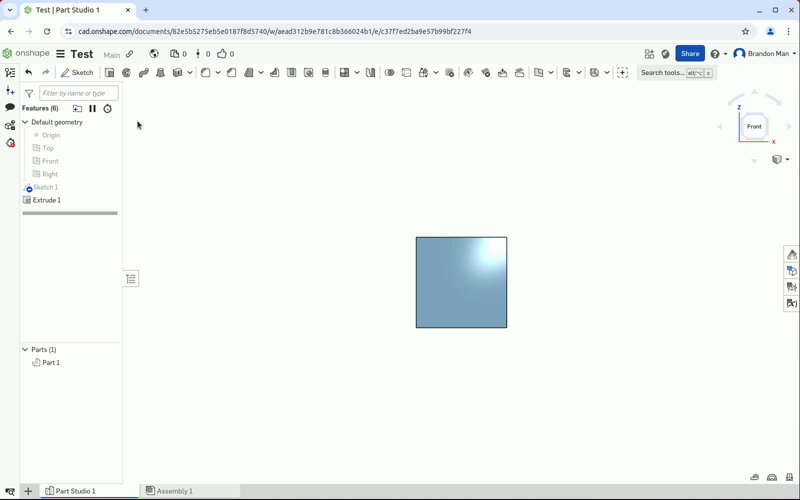
mouse_move(73, 189)
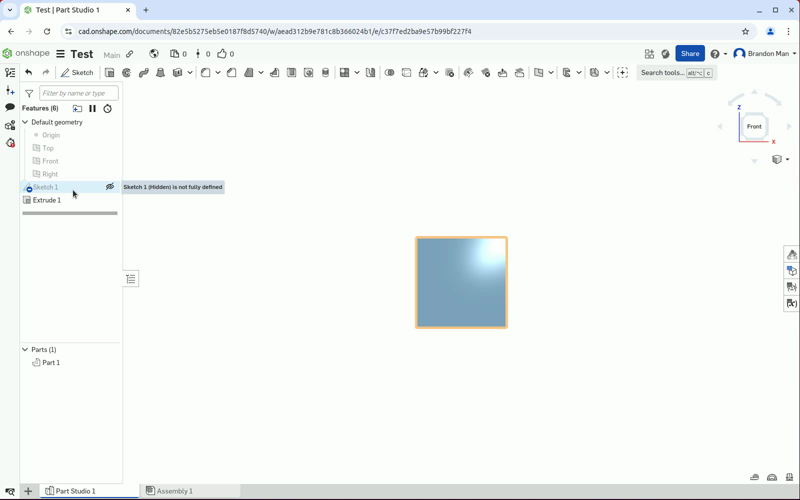
click(73, 189)
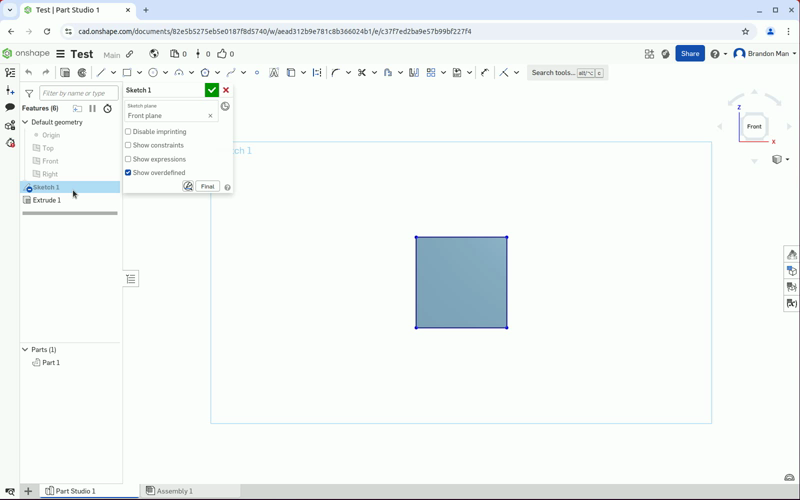
mouse_move(229, 92)
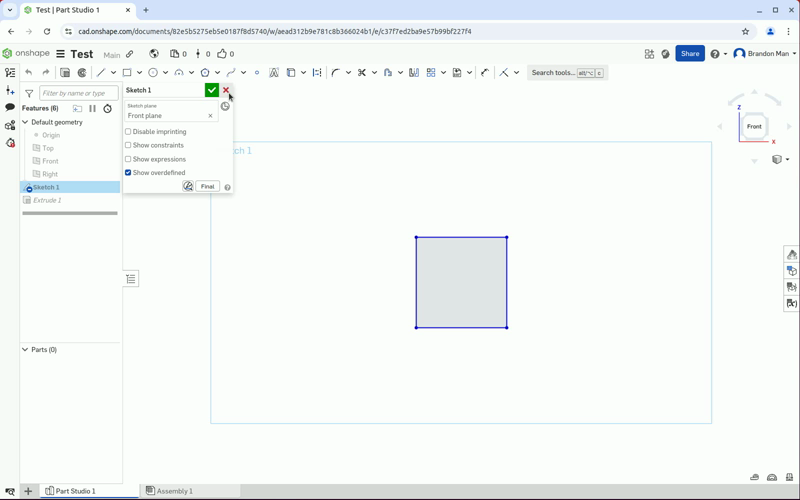
click(229, 92)
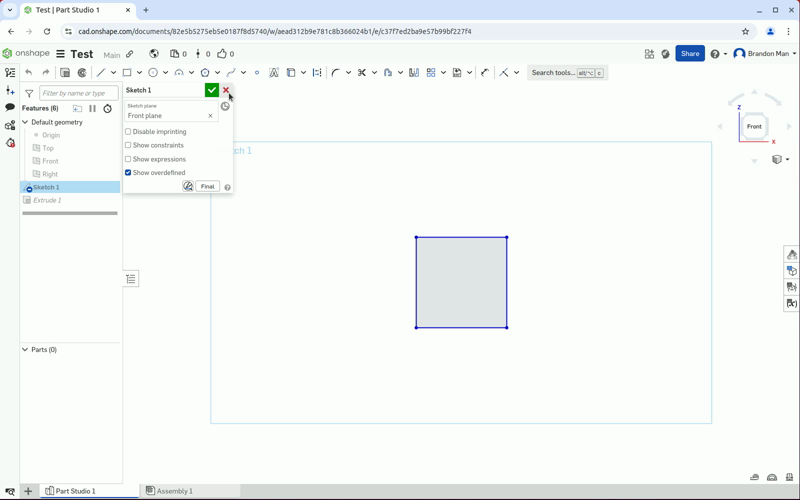
key(shift+s)
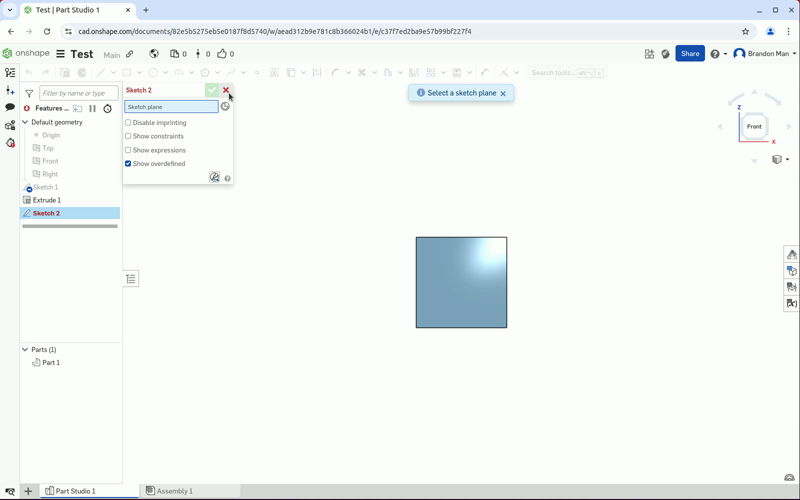
mouse_move(73, 163)
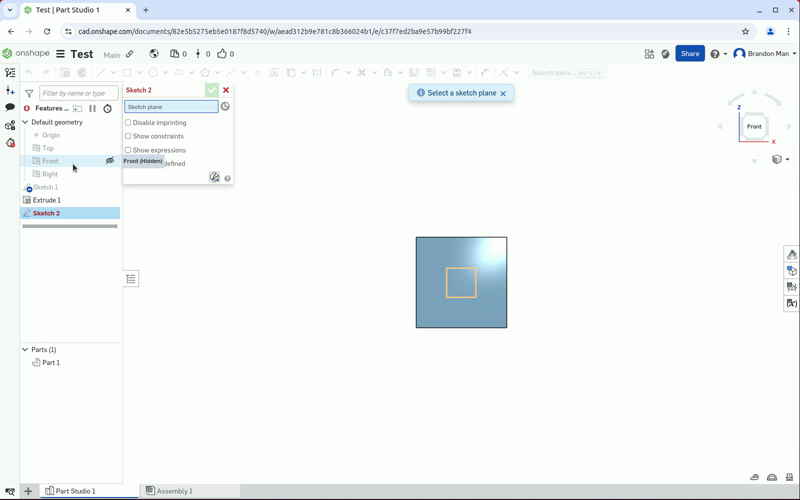
click(73, 163)
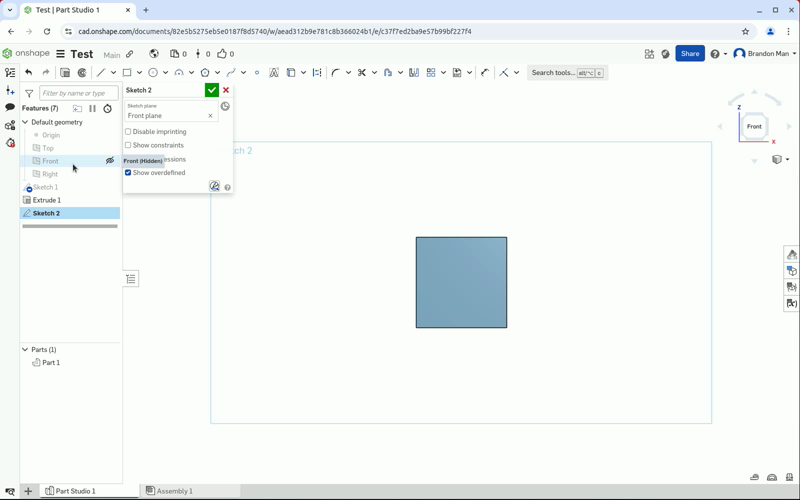
mouse_move(73, 352)
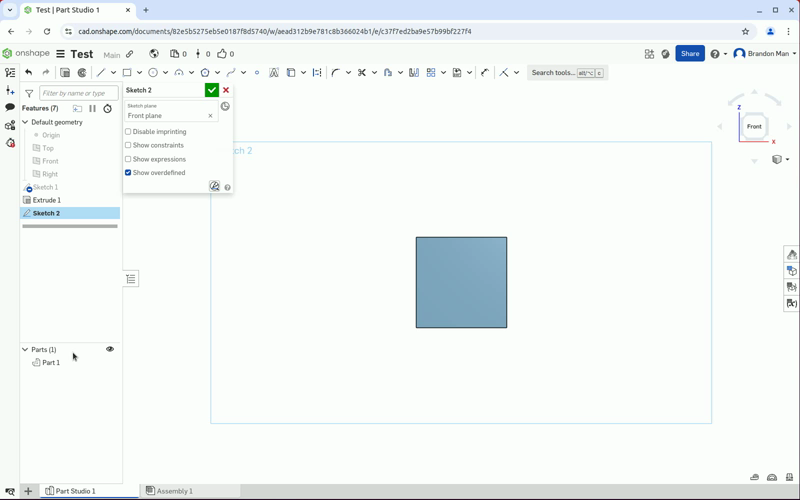
key(y)
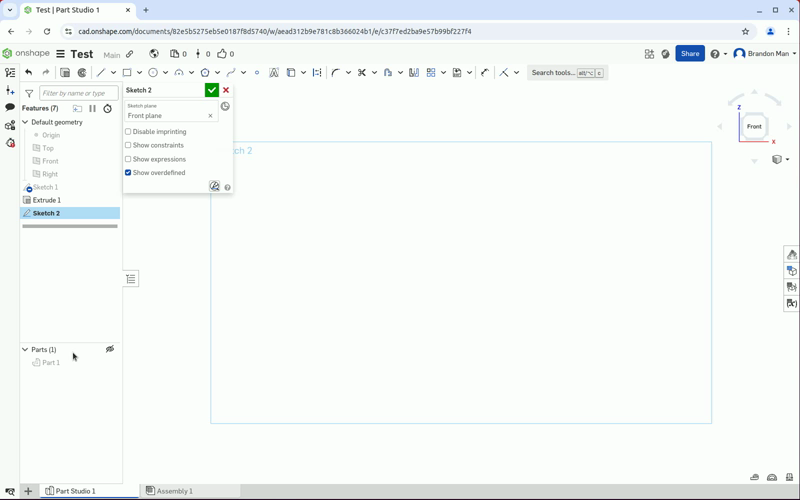
key(l)
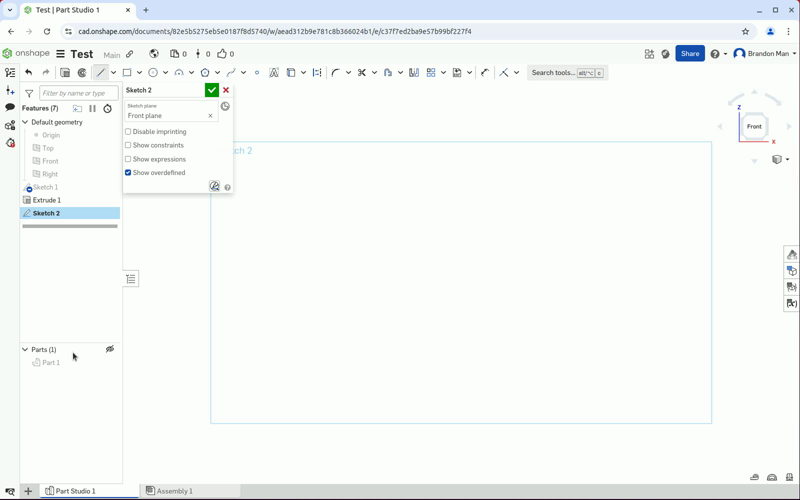
key_down(shift)
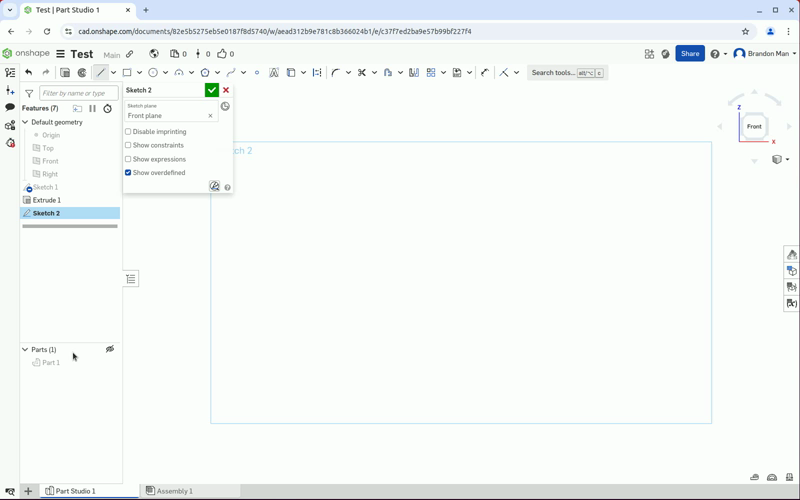
mouse_move(438, 305)
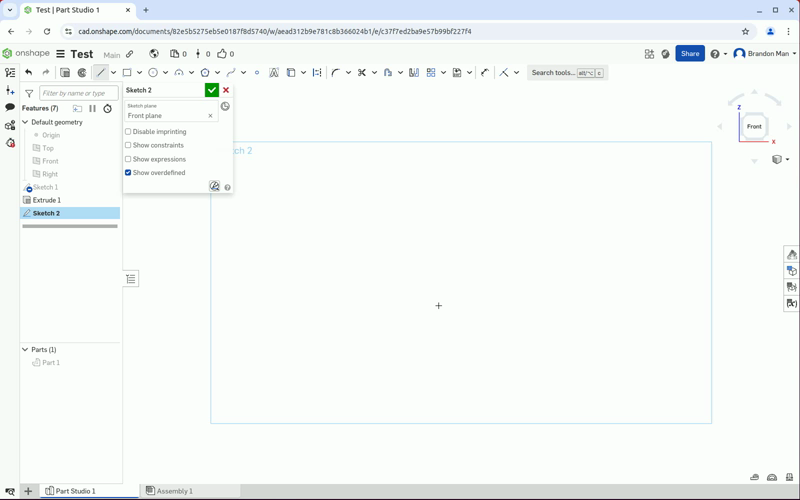
click(438, 305)
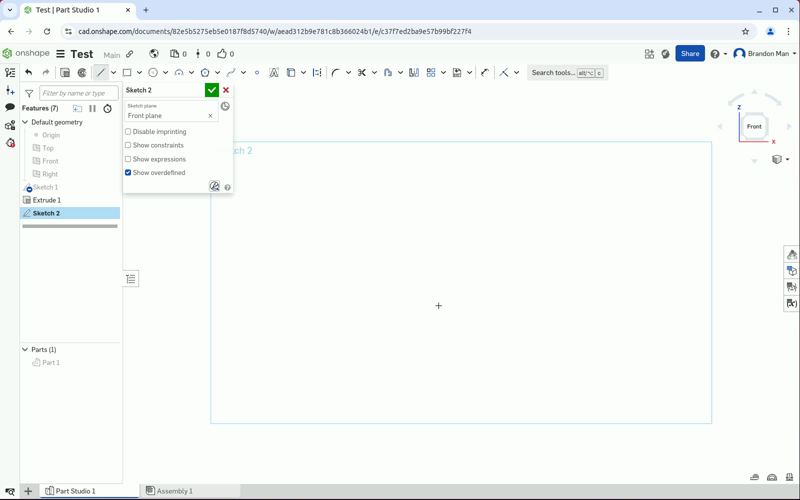
key_up(shift)
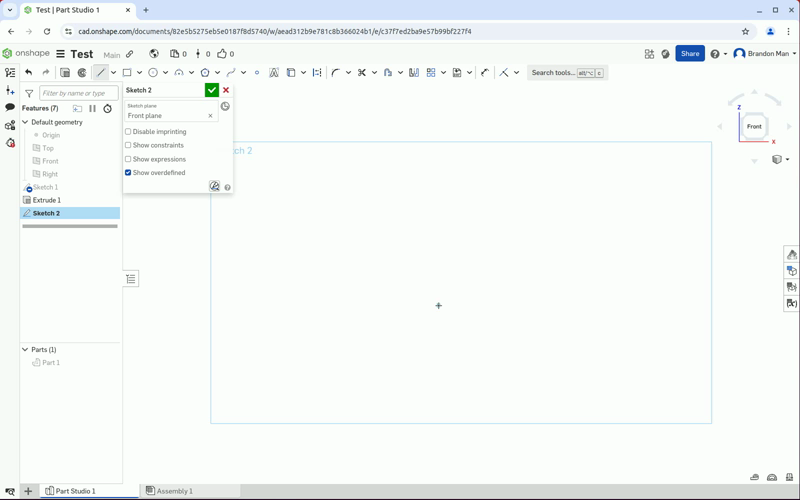
key_down(shift)
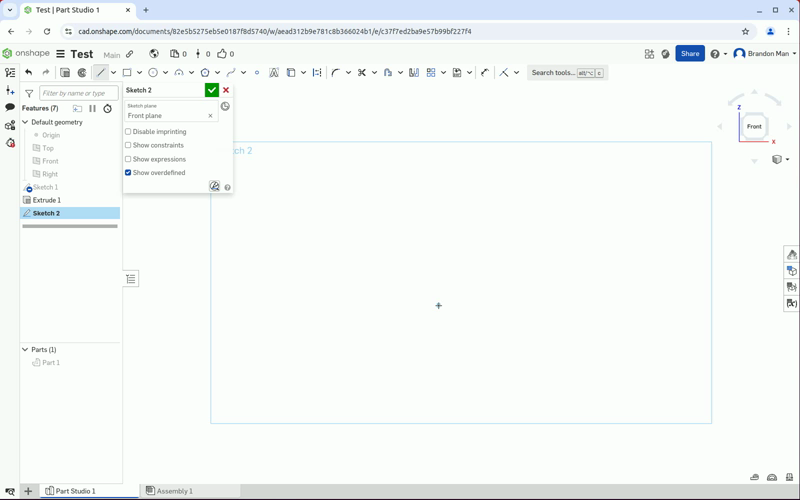
mouse_move(468, 305)
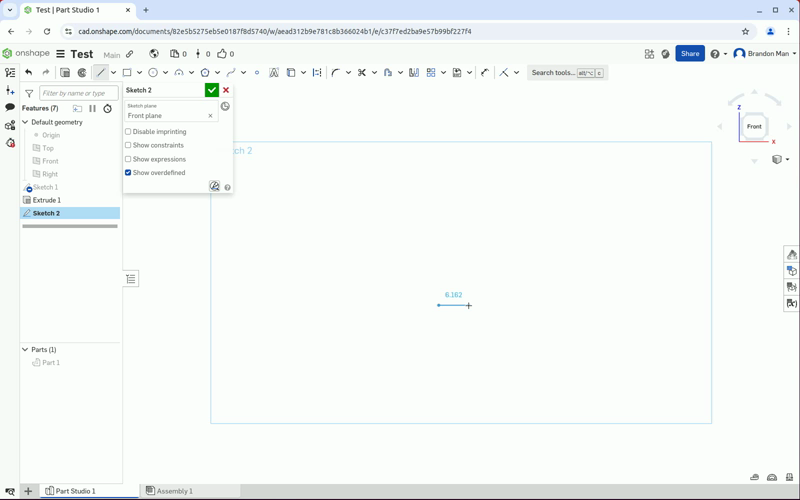
mouse_move(483, 305)
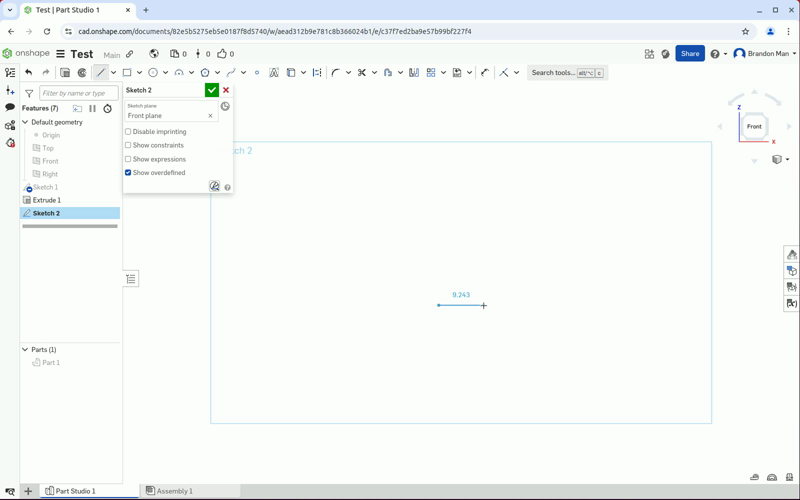
click(483, 305)
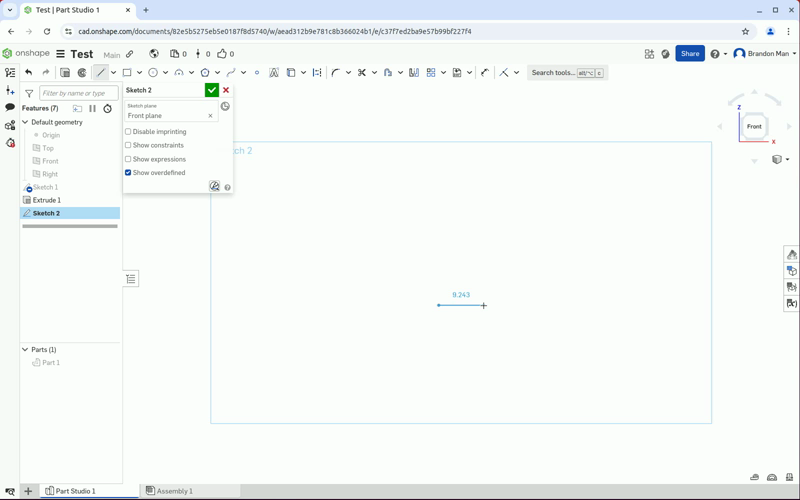
key_up(shift)
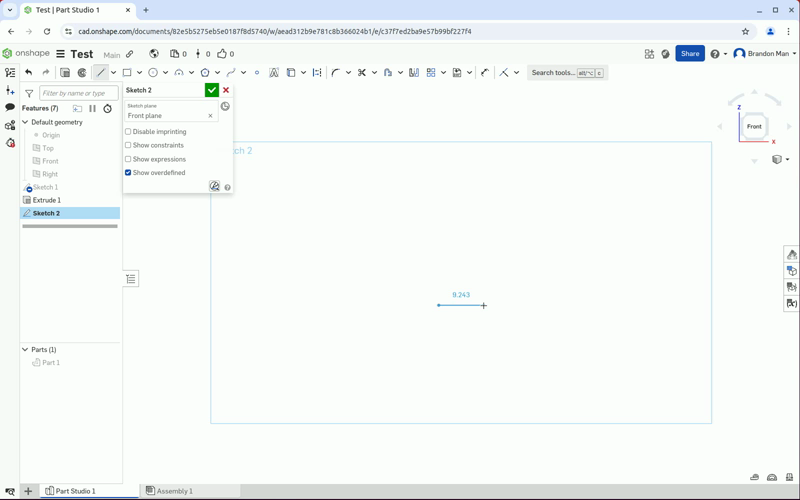
key_down(shift)
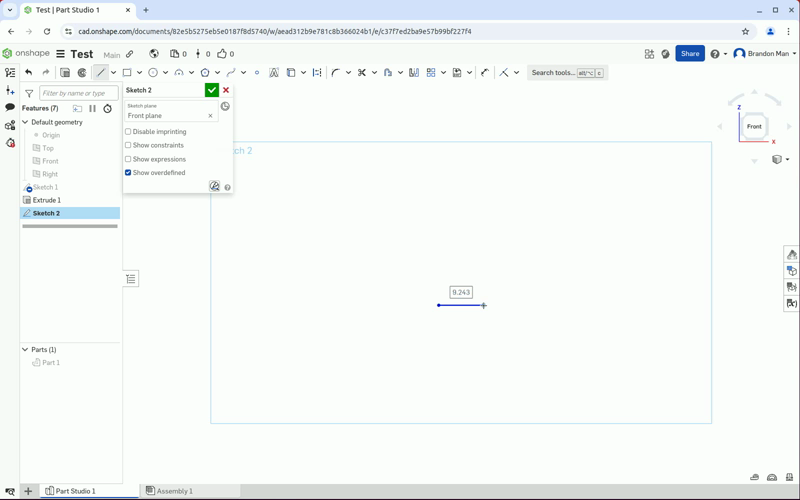
mouse_move(513, 305)
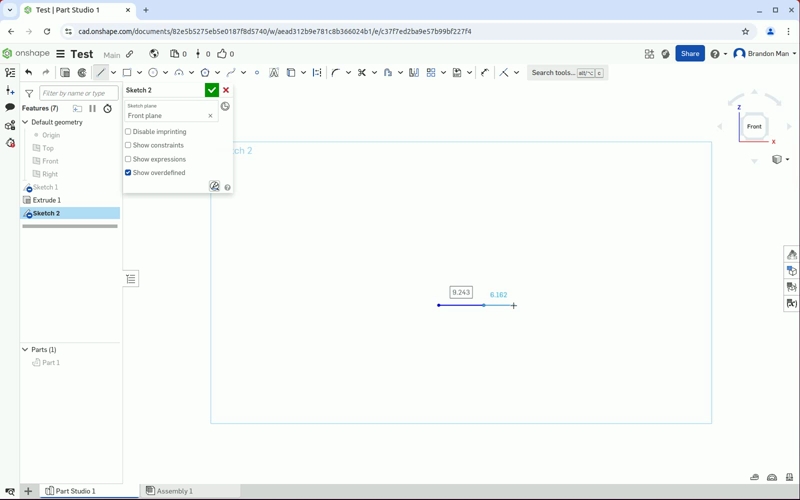
mouse_move(483, 259)
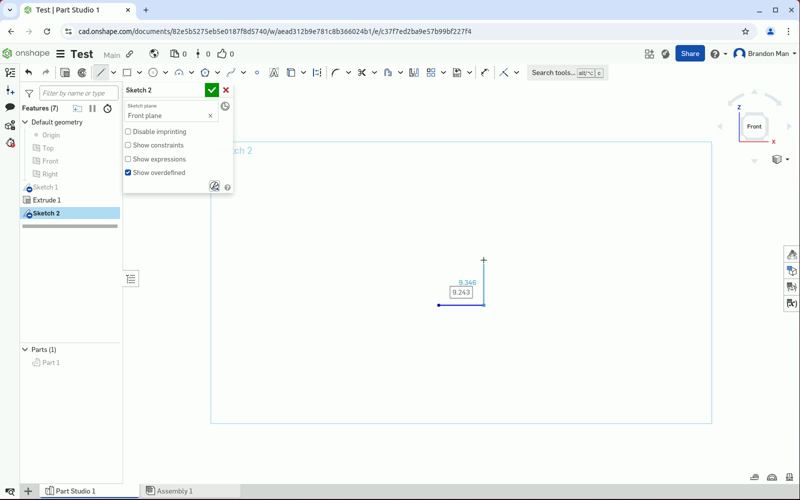
click(483, 259)
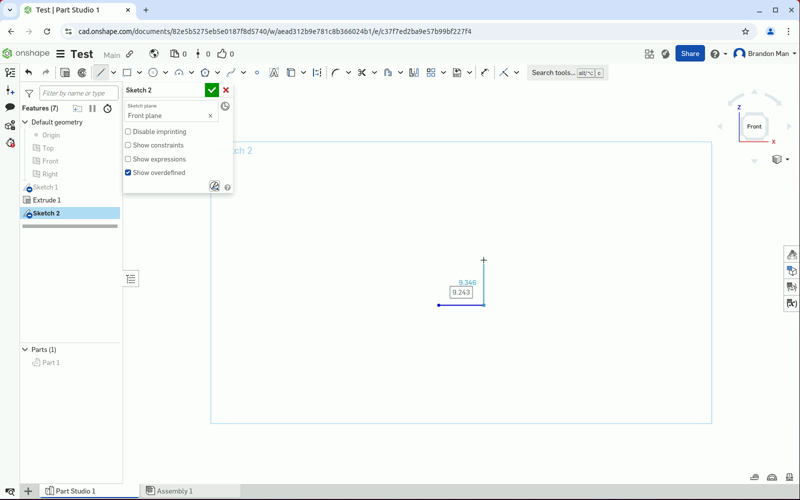
key_up(shift)
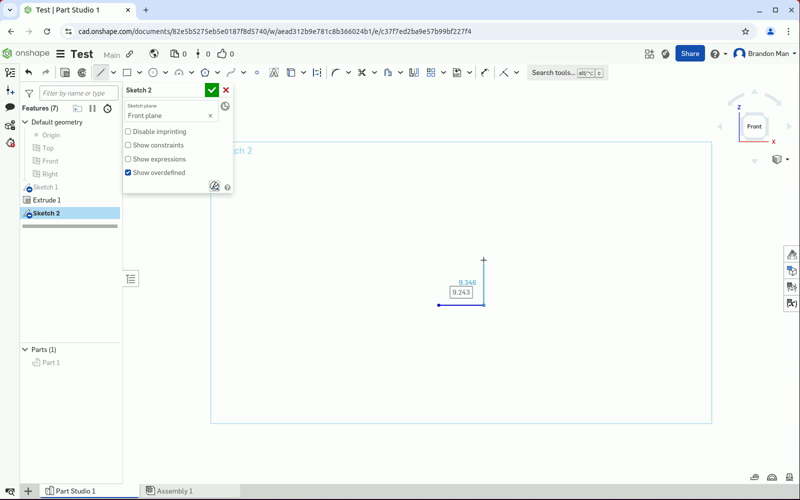
key_down(shift)
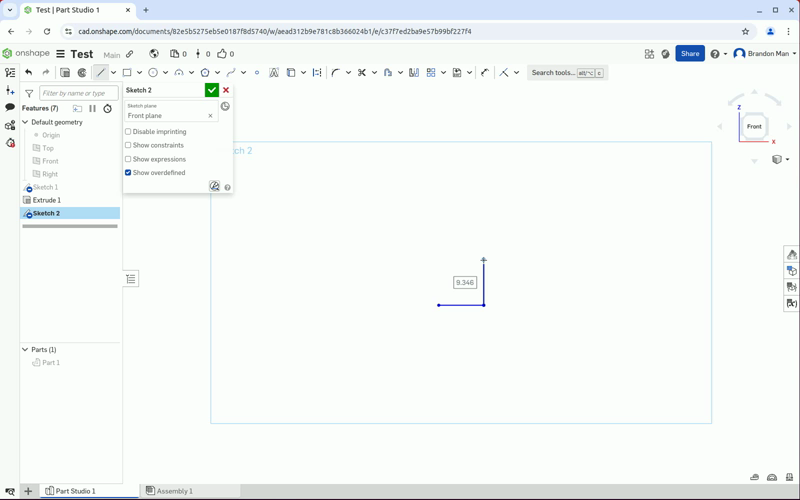
mouse_move(513, 259)
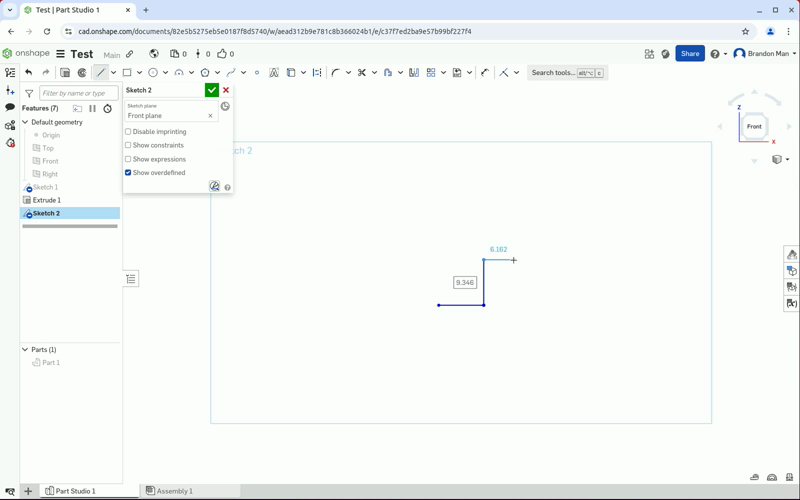
mouse_move(438, 259)
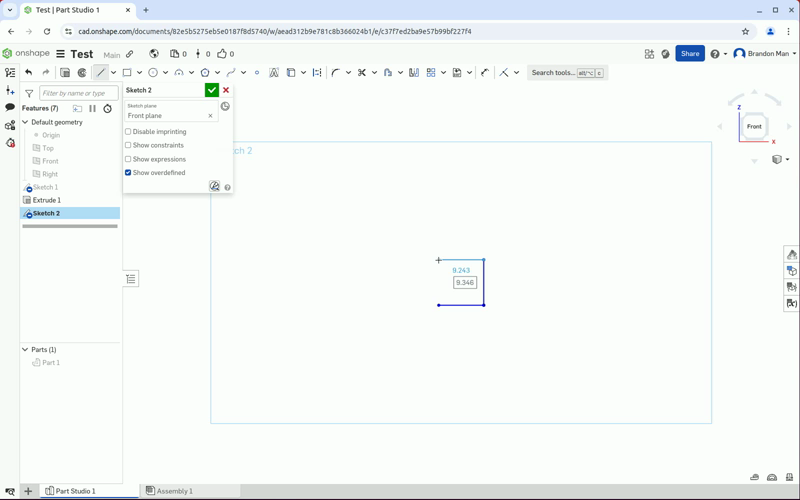
click(438, 259)
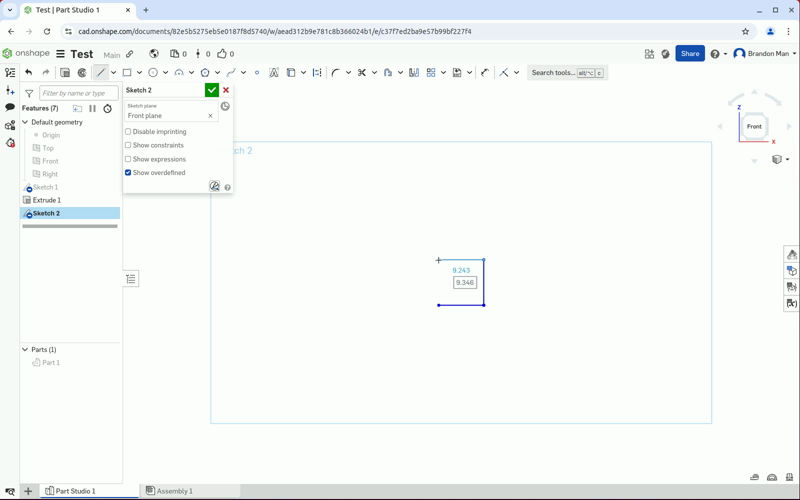
key_up(shift)
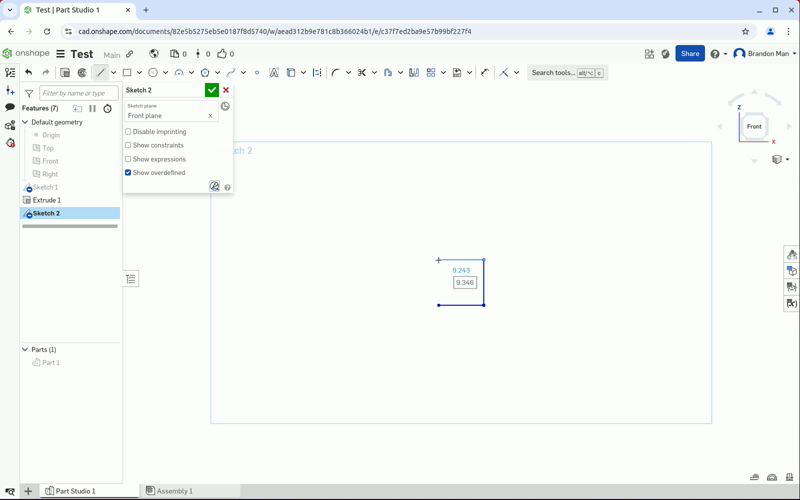
mouse_move(468, 259)
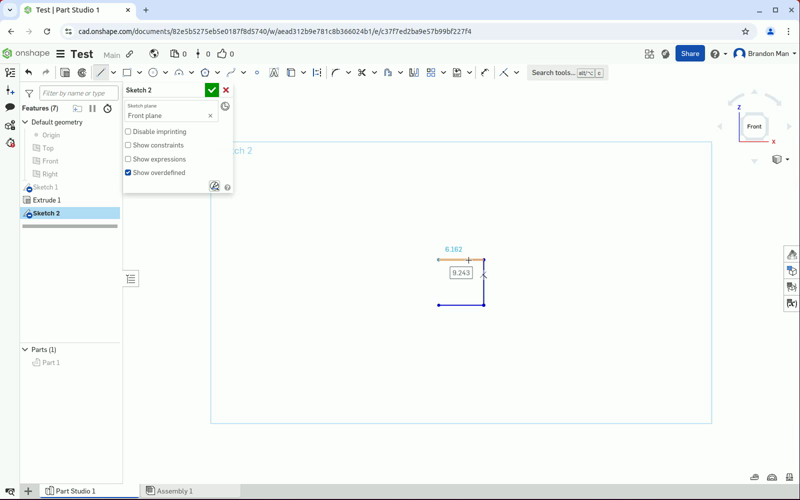
key_down(shift)
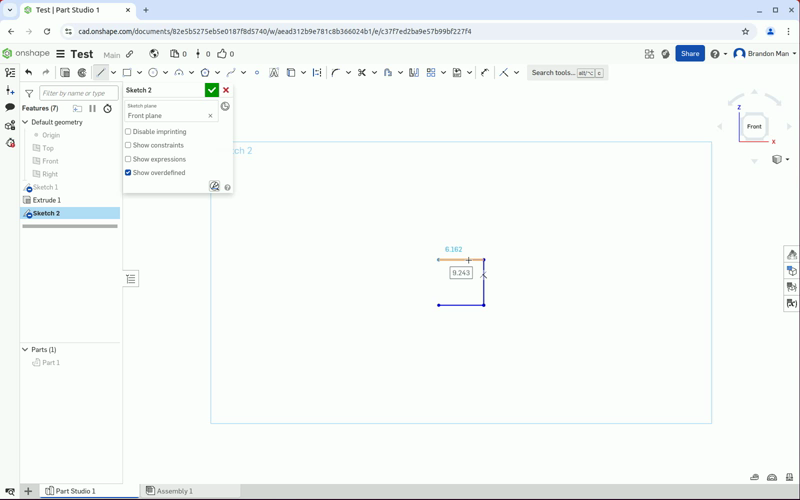
mouse_move(438, 305)
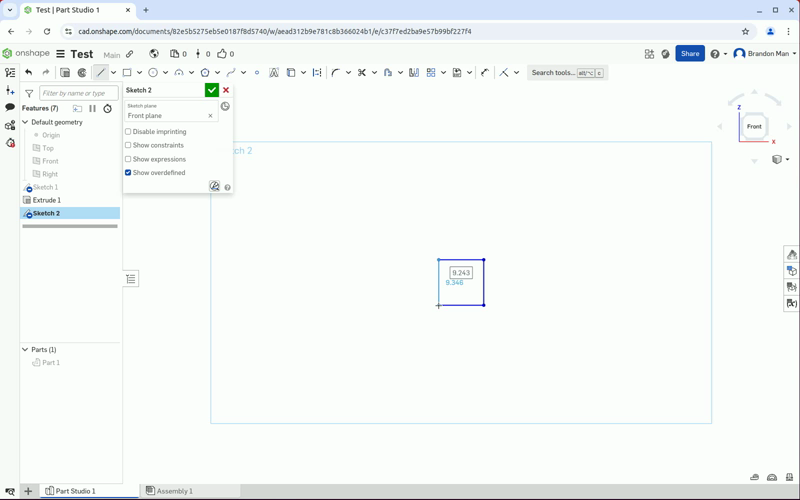
key_up(shift)
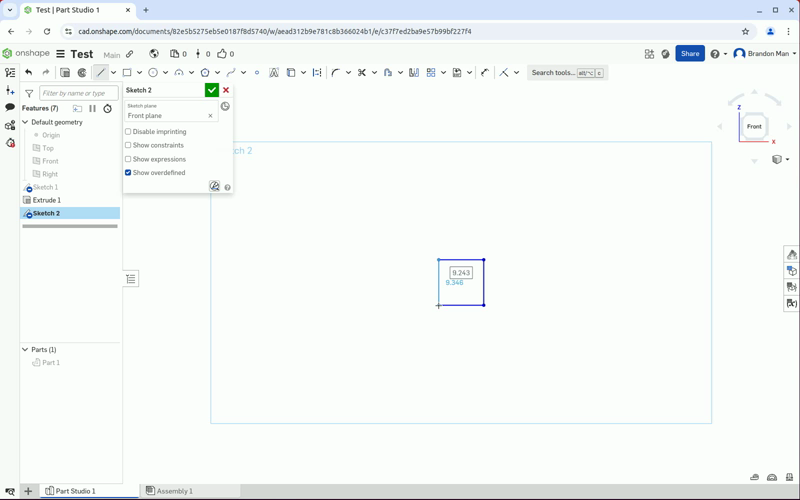
click(438, 305)
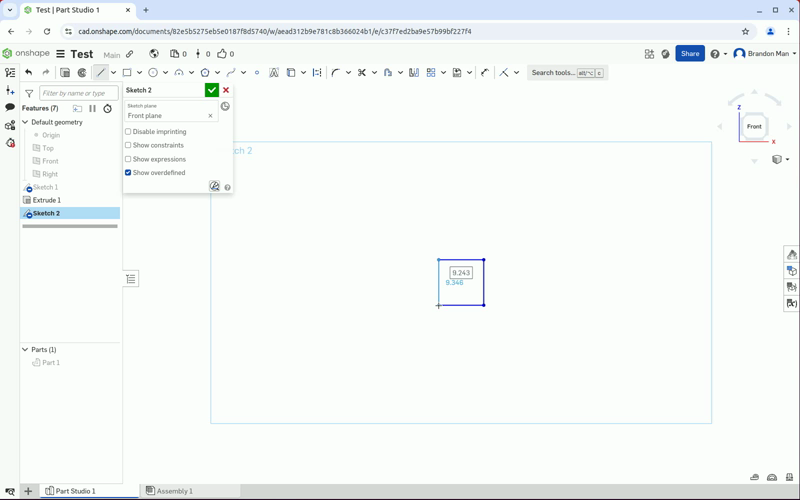
key(esc)
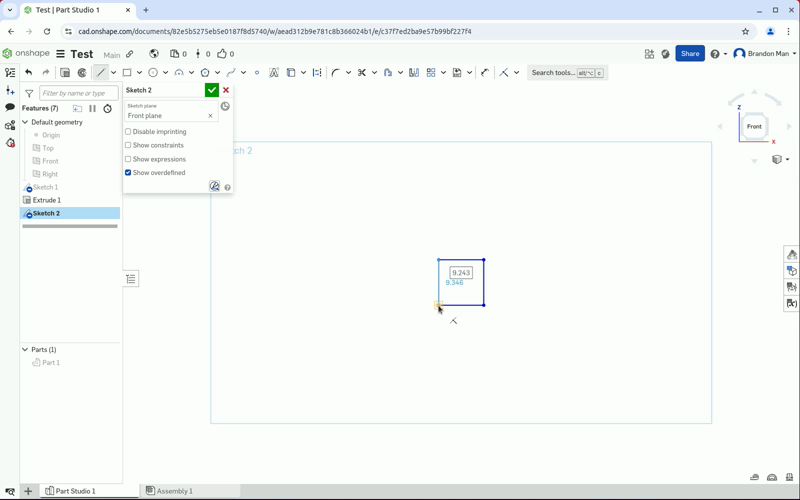
mouse_move(474, 281)
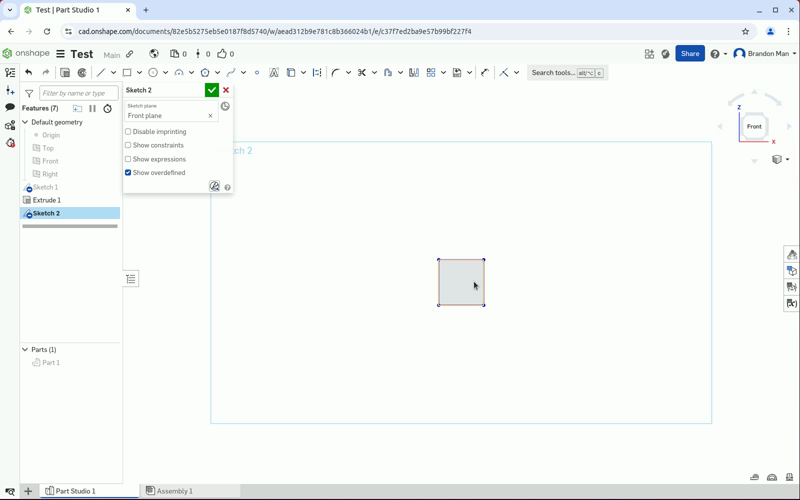
click(474, 281)
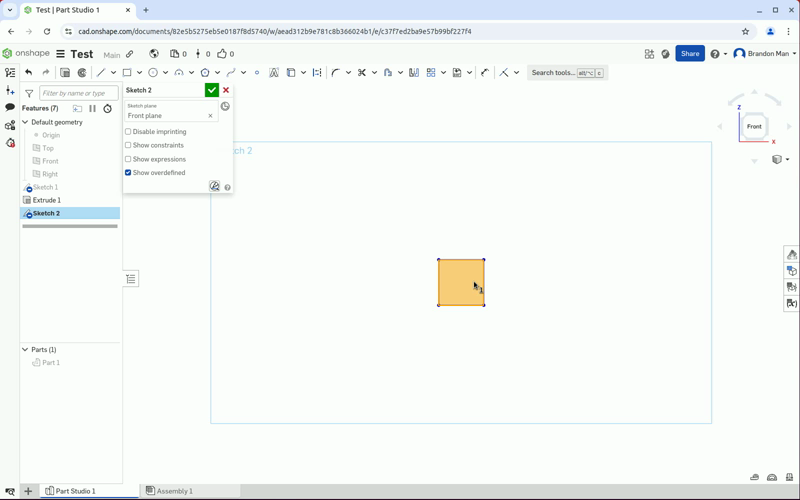
mouse_move(73, 352)
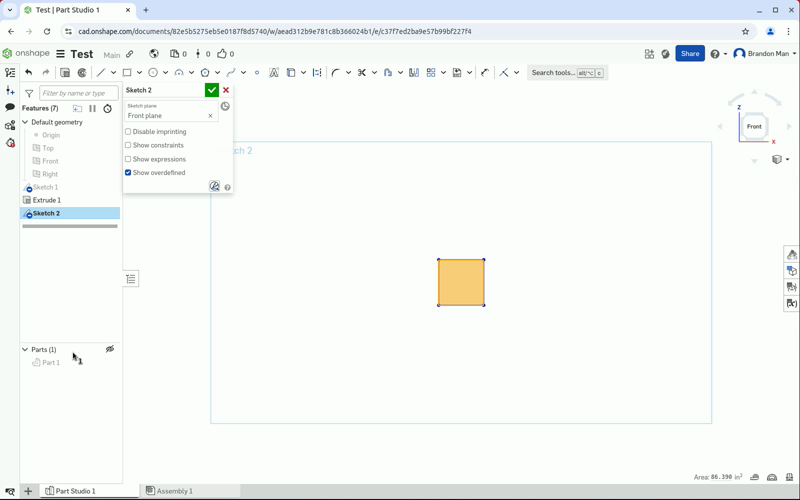
key(shift+y)
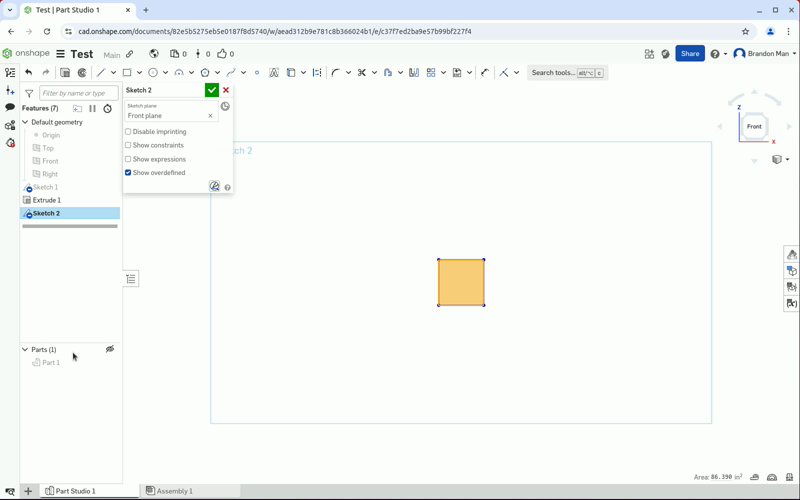
key(shift+e)
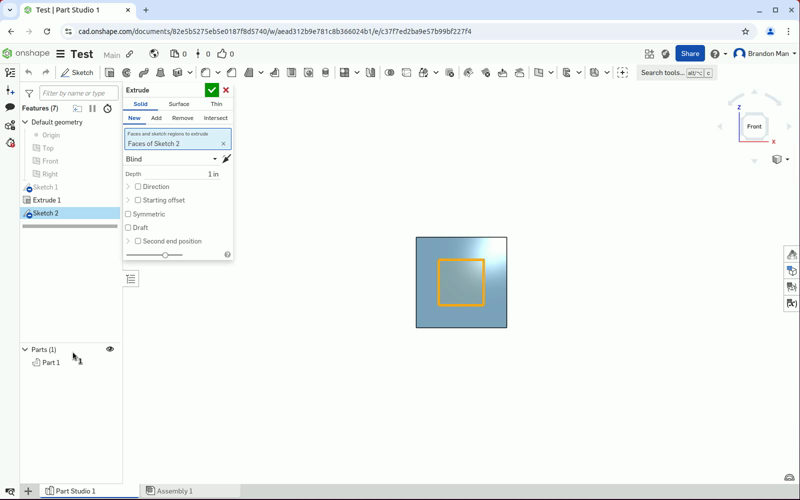
mouse_move(143, 106)
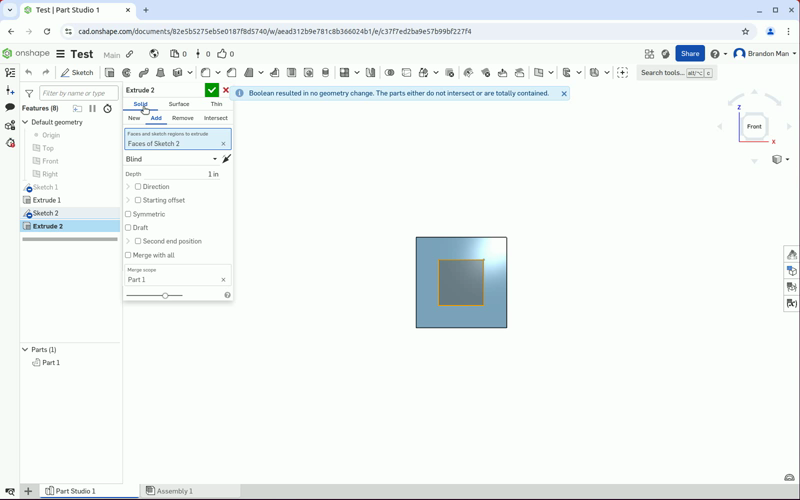
click(143, 106)
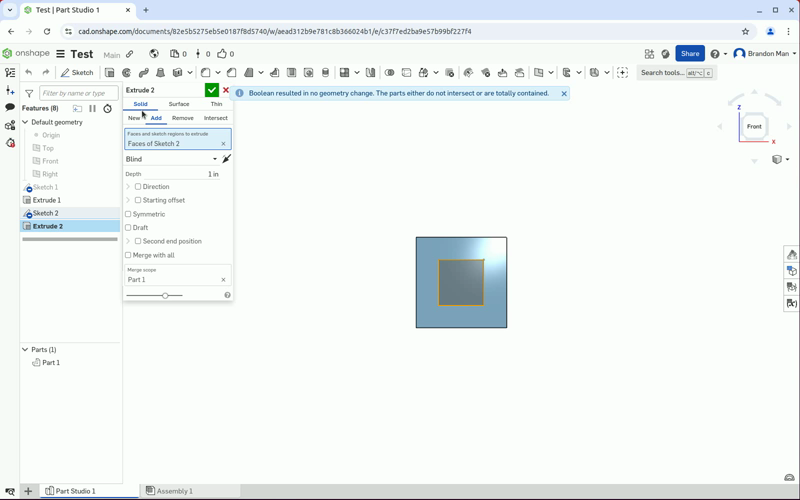
mouse_move(137, 120)
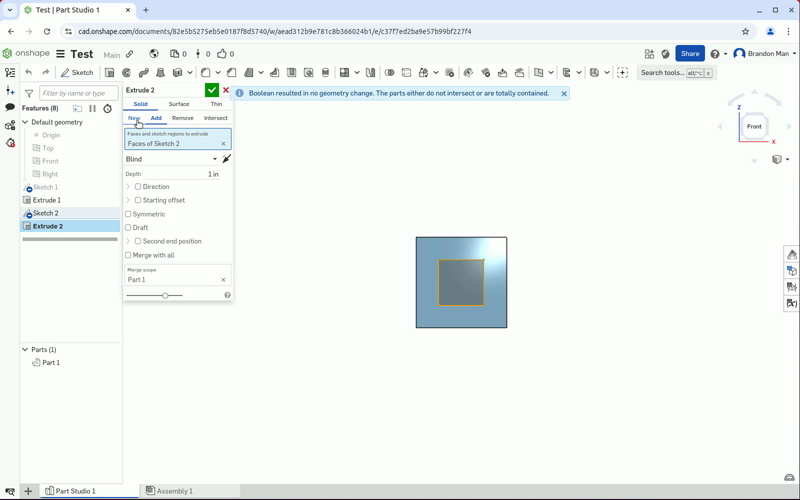
click(137, 120)
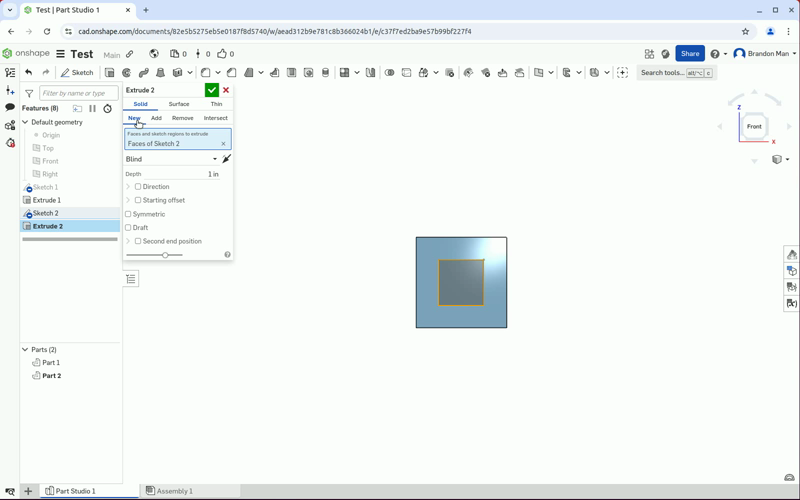
key(tab, 4)
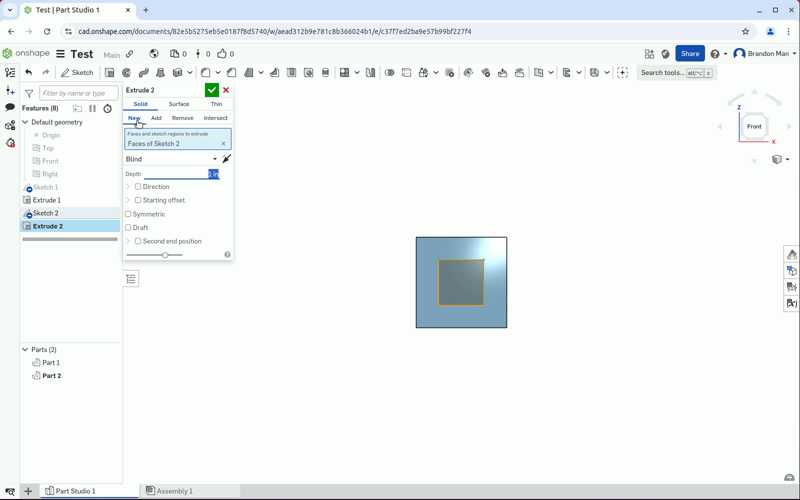
text(23.108)
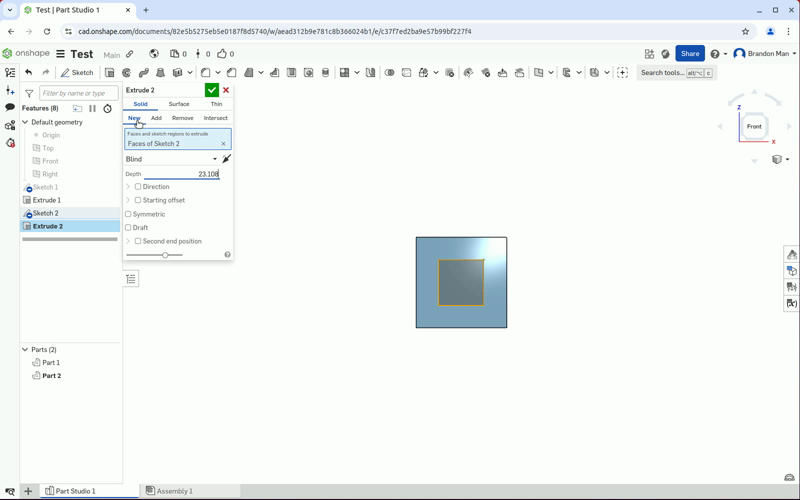
key(enter)
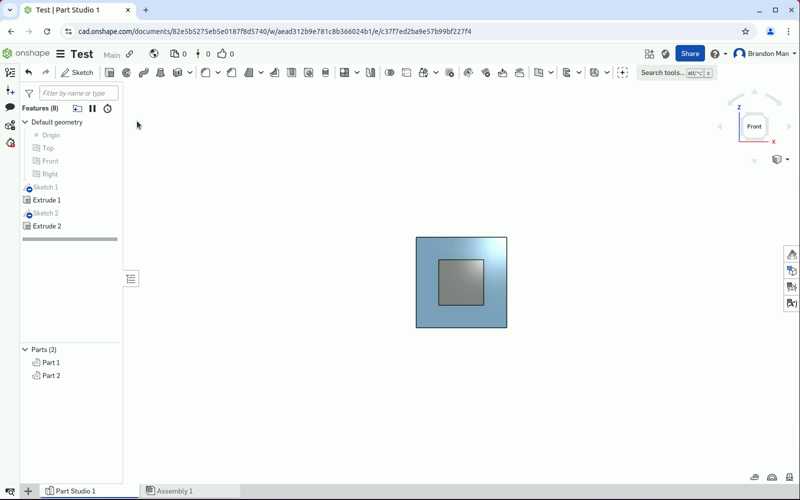
key(shift+h)
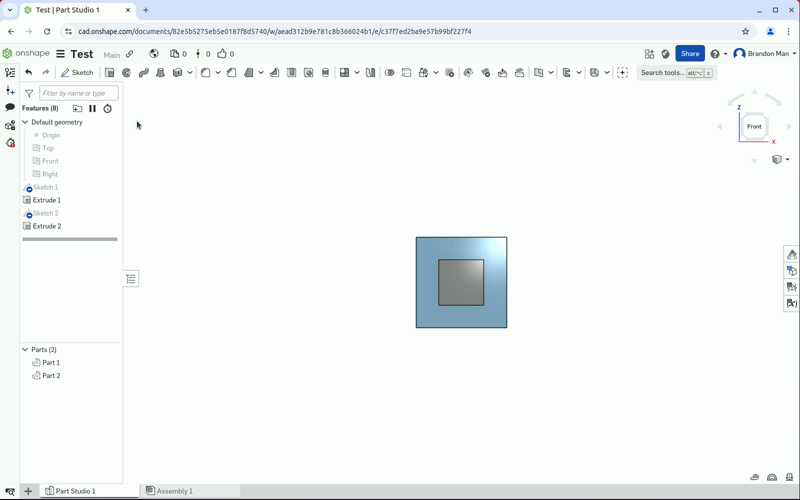
key(shift+h)
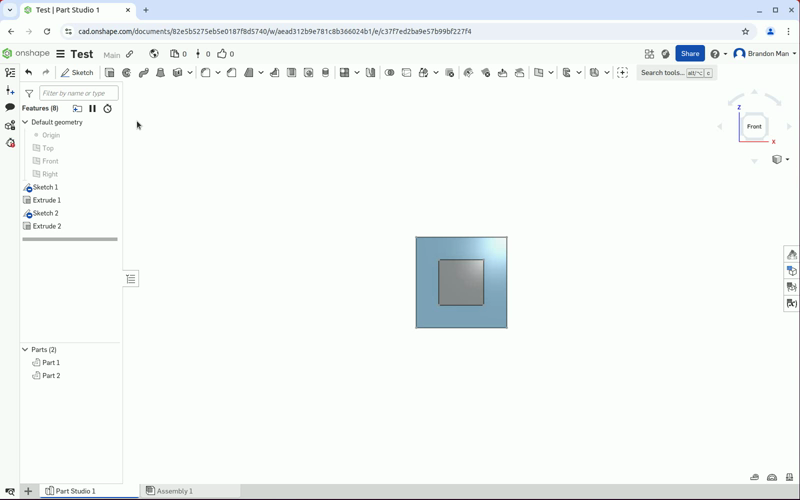
key(shift+7)
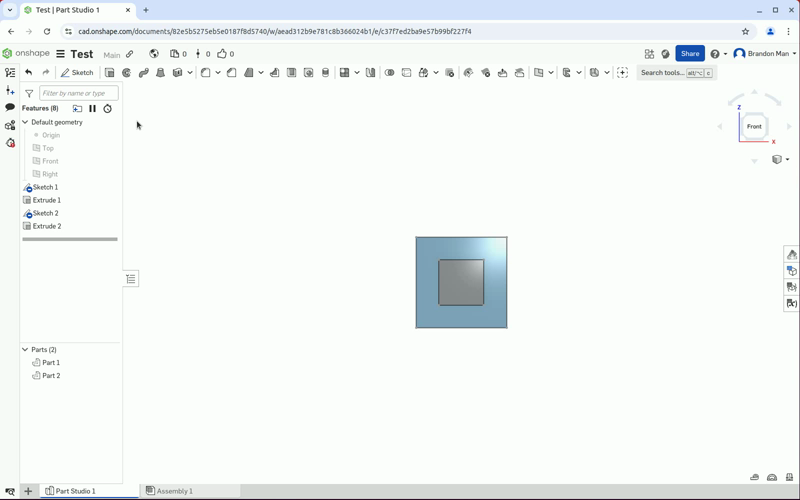
key(left, 2)
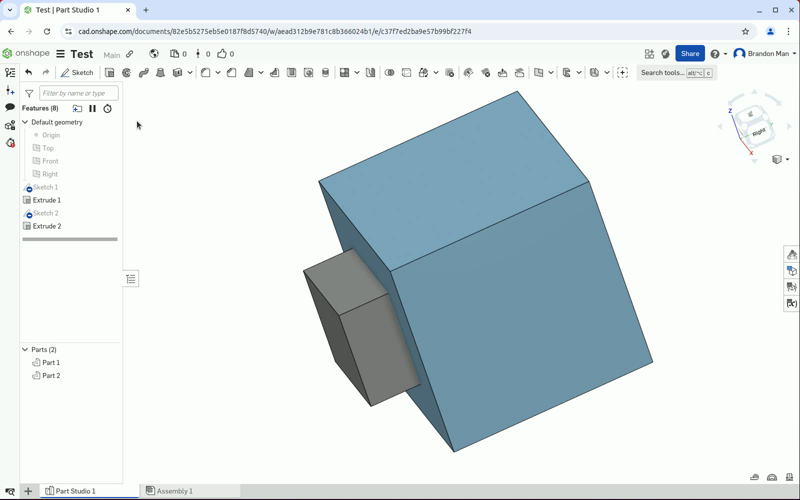
key(down, 2)
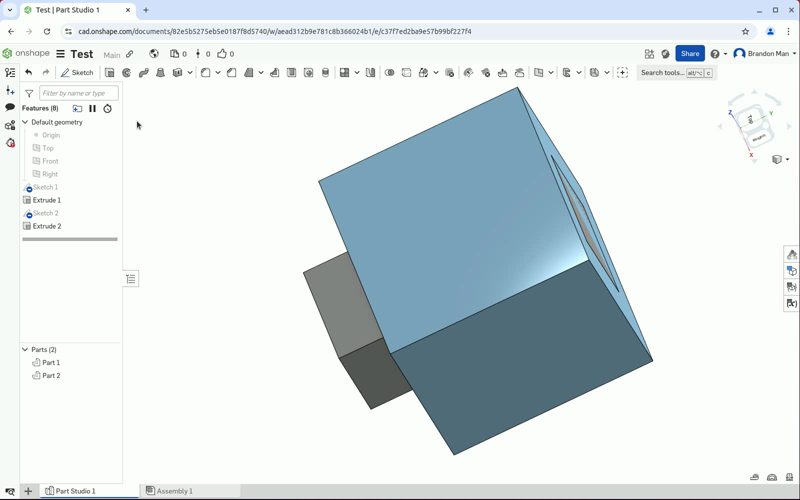
key(up, 2)
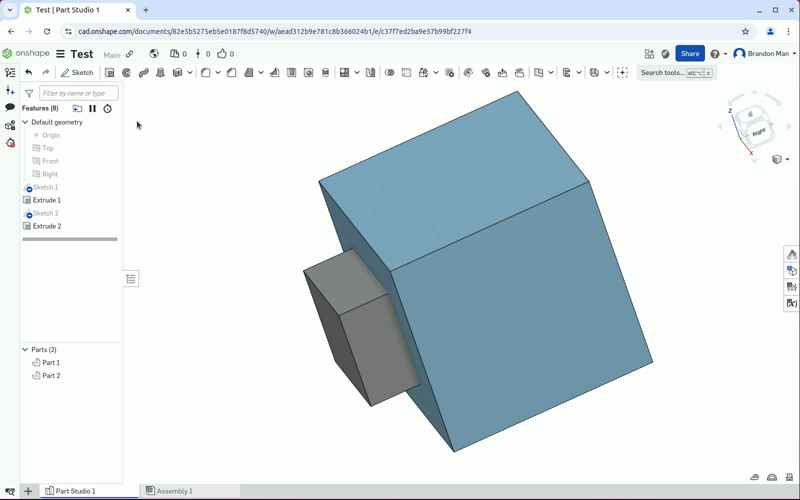
key(right, 2)
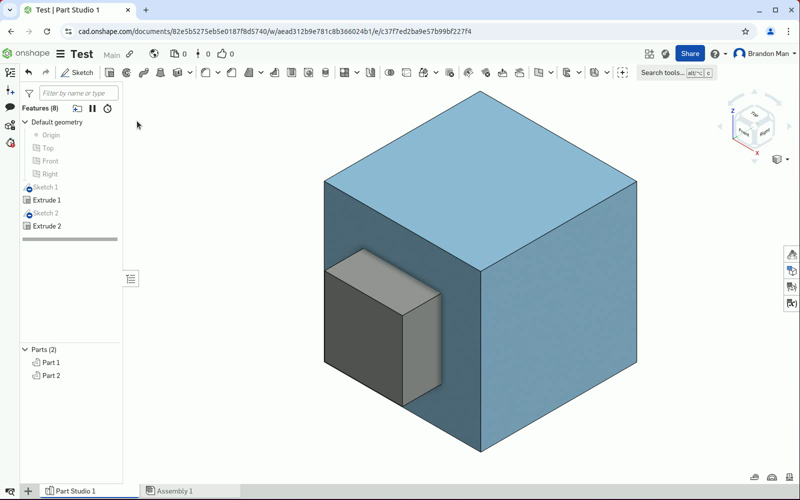
mouse_move(73, 189)
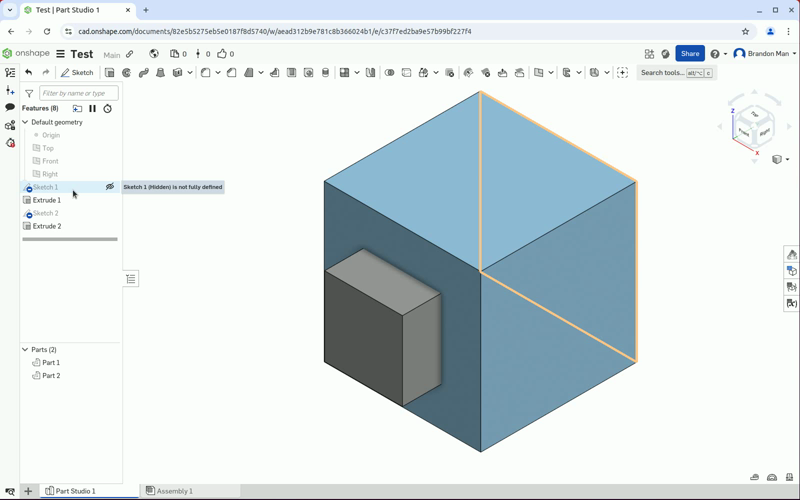
click(73, 189)